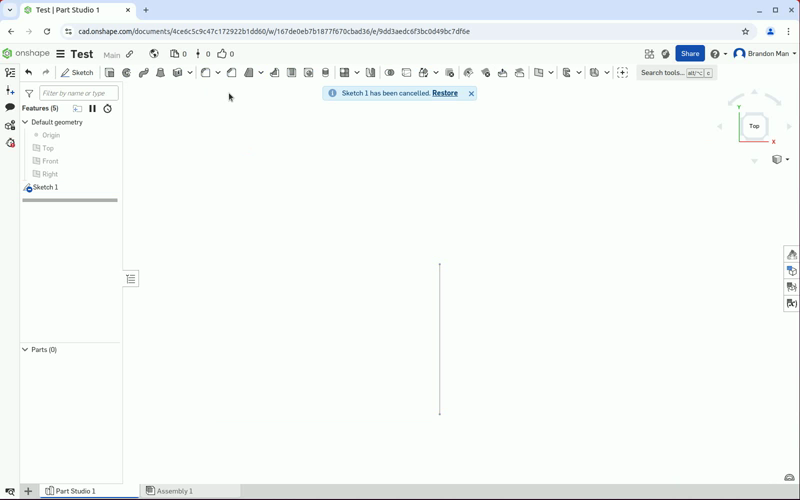
key(shift+h)
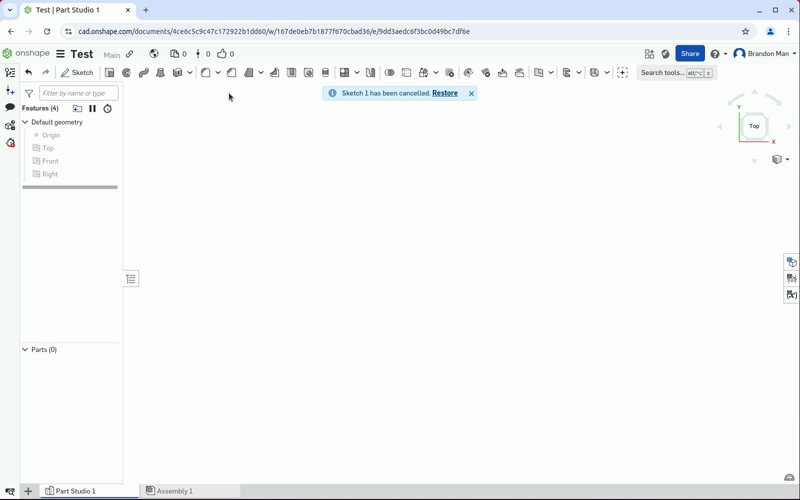
mouse_move(73, 352)
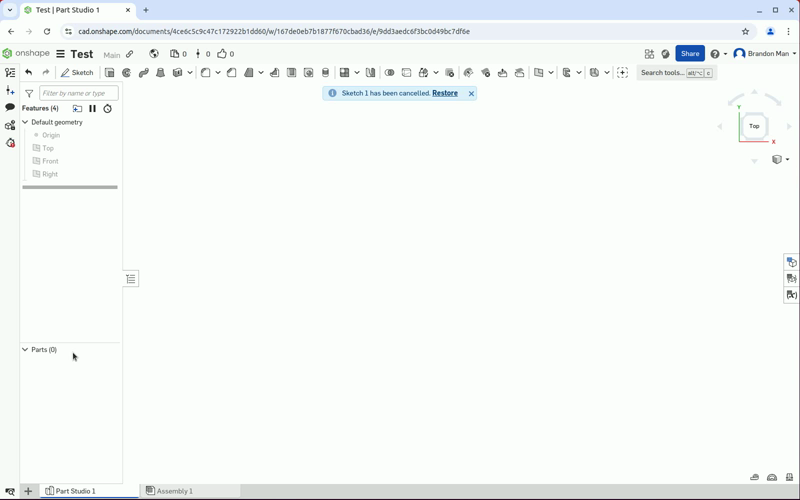
key(y)
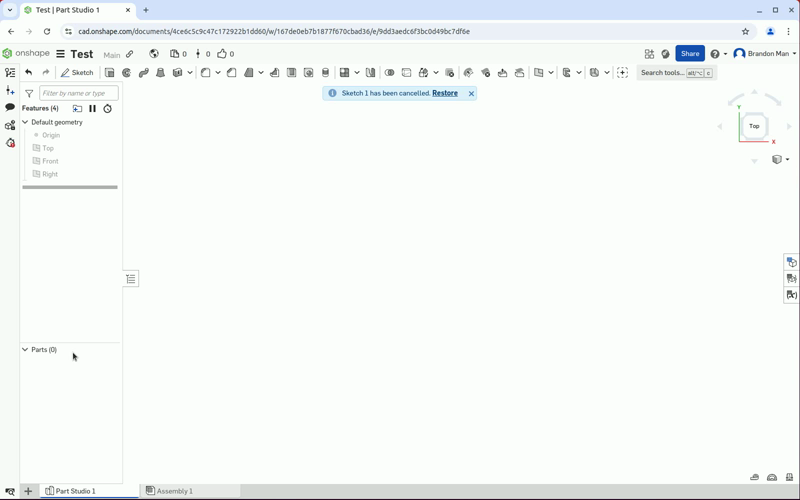
key(shift+p)
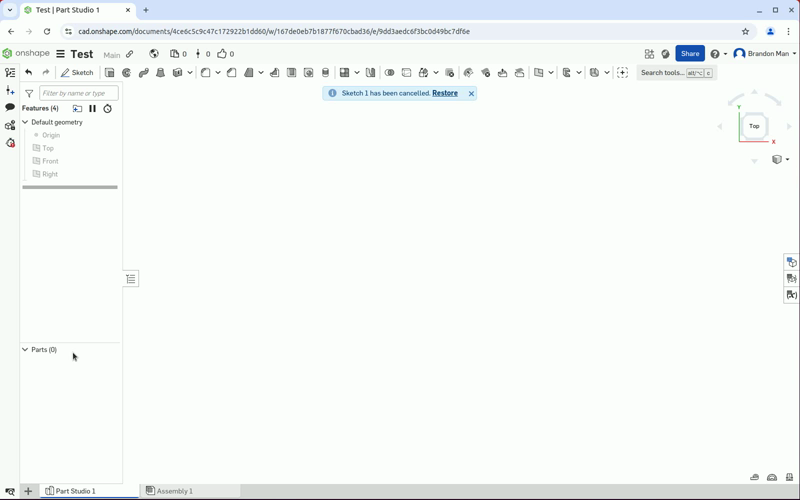
key(space)
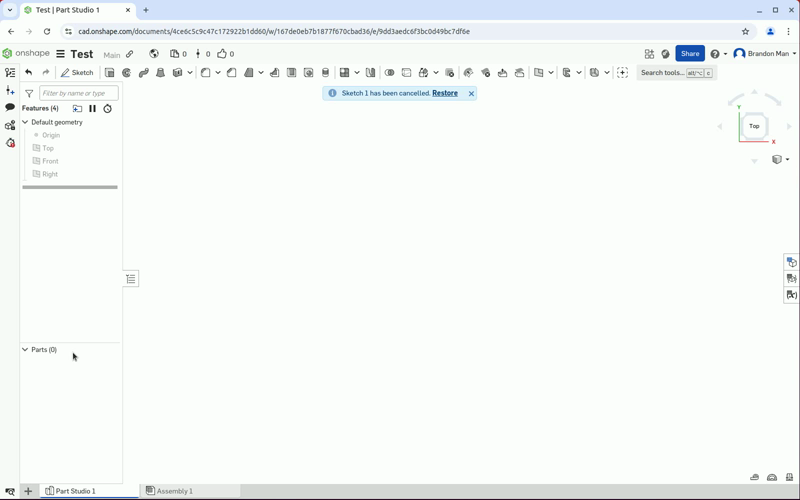
key_down(shift)
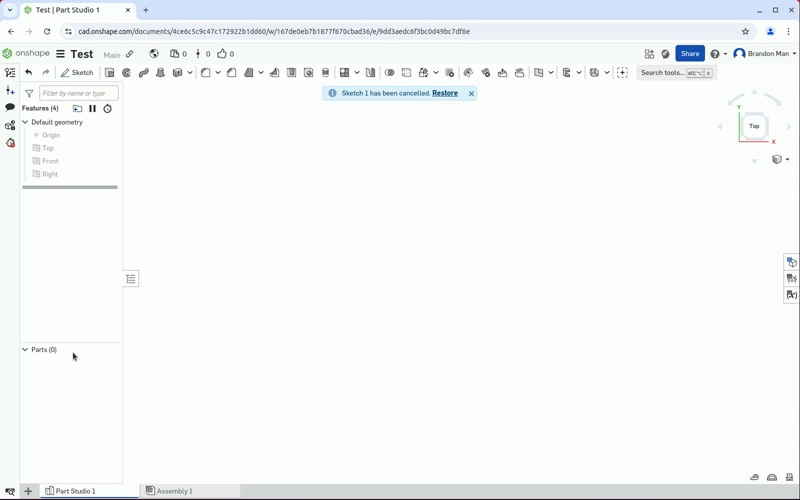
key(up)
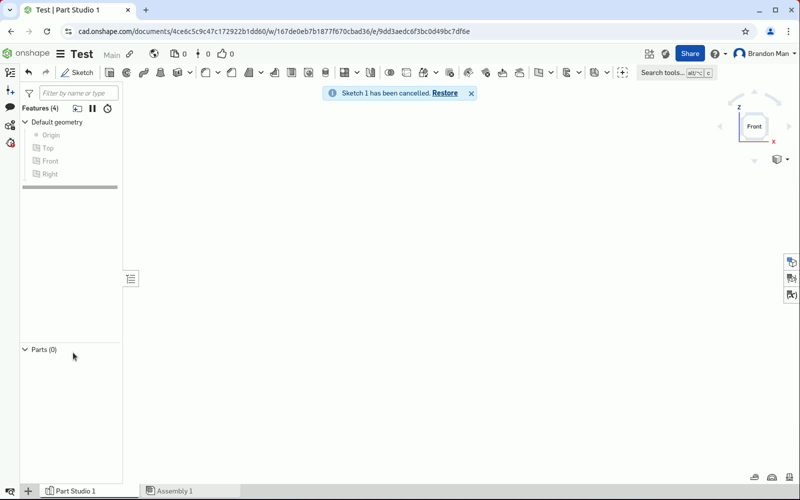
key_up(shift)
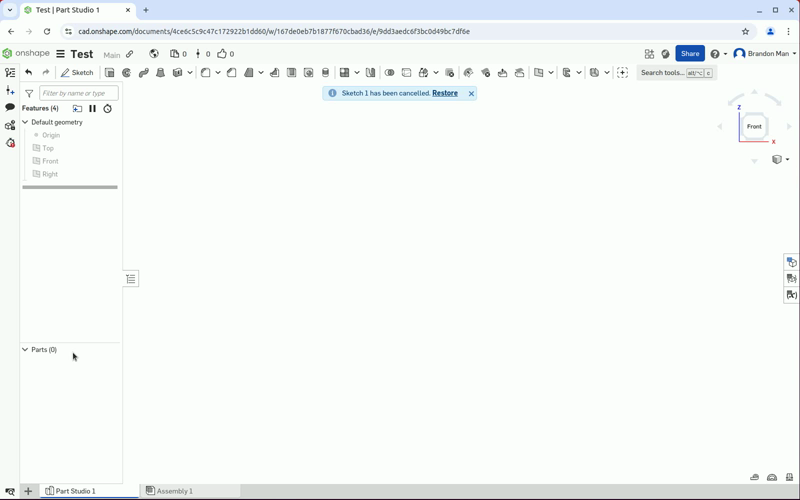
mouse_move(73, 352)
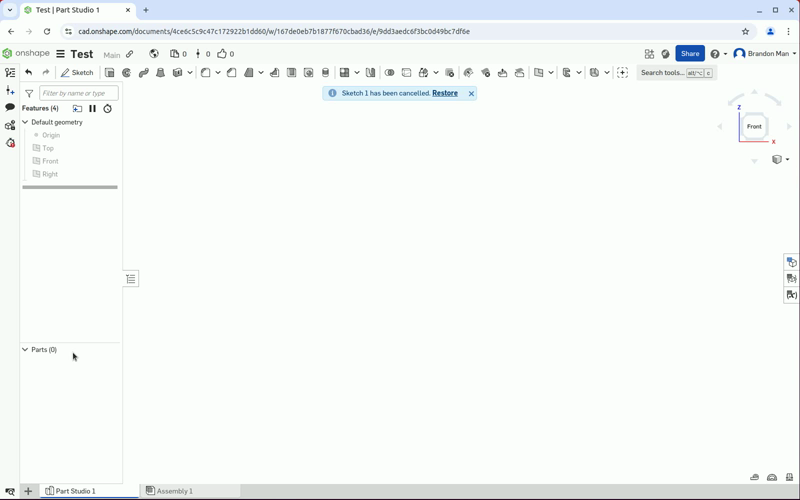
key(shift+y)
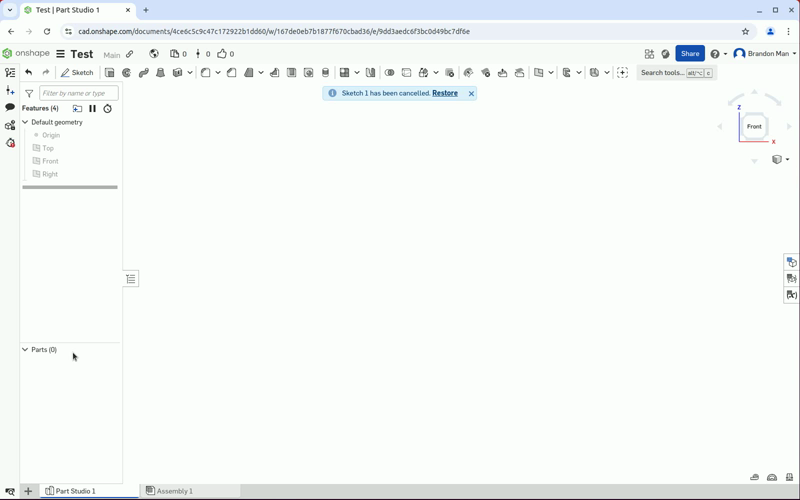
key(shift+s)
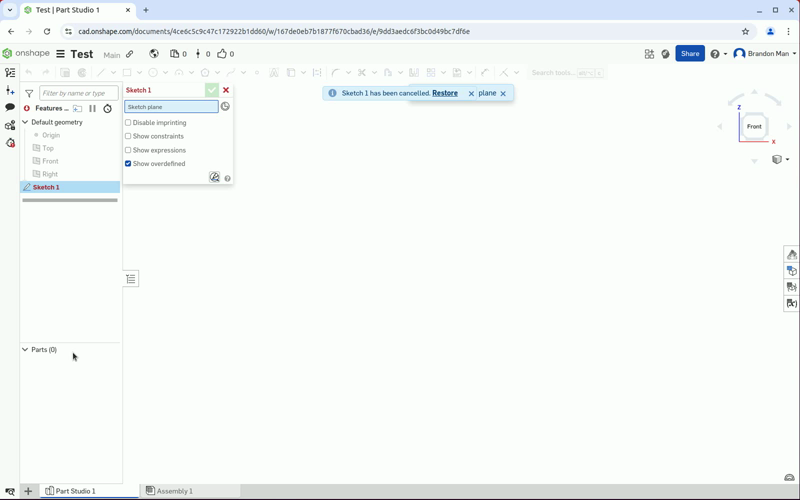
mouse_move(73, 163)
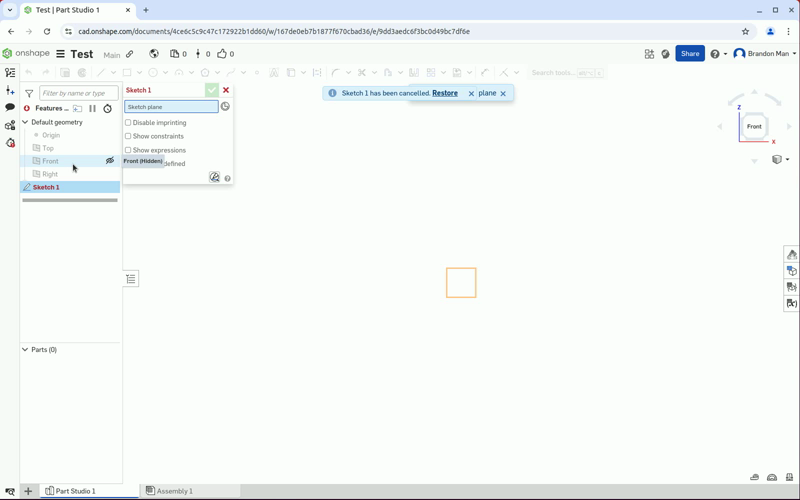
click(73, 163)
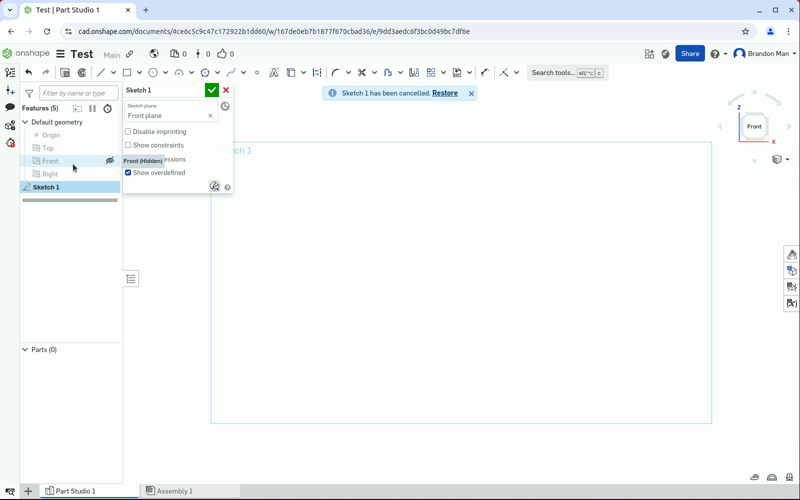
mouse_move(73, 352)
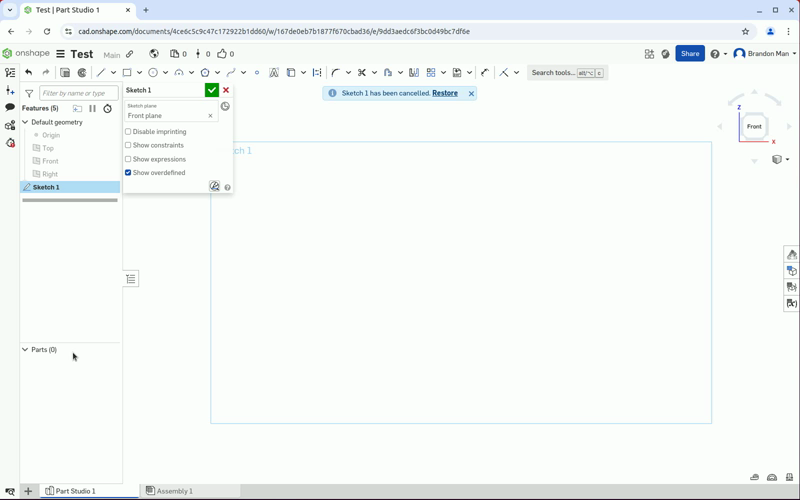
key(y)
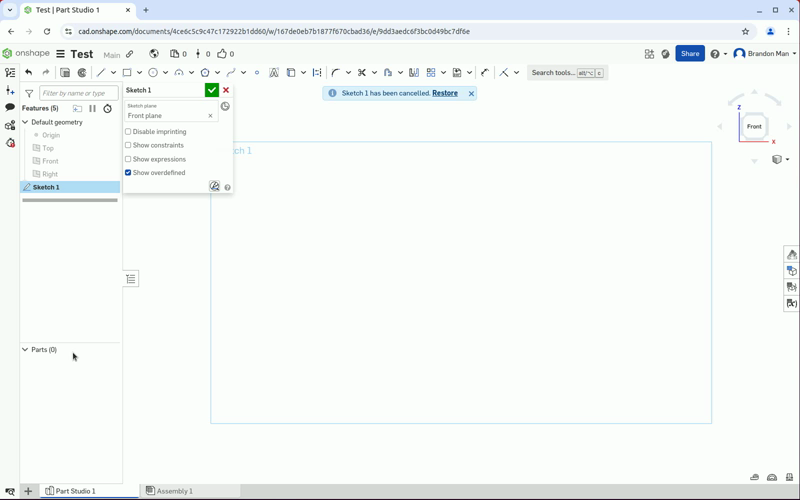
key(l)
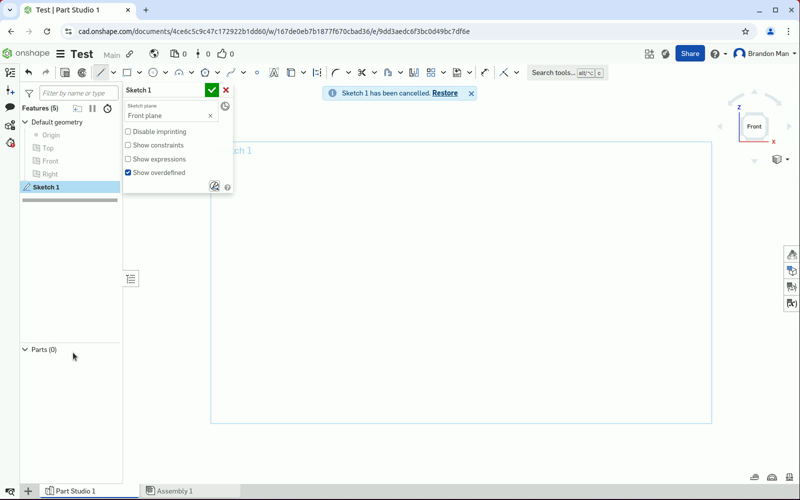
key_down(shift)
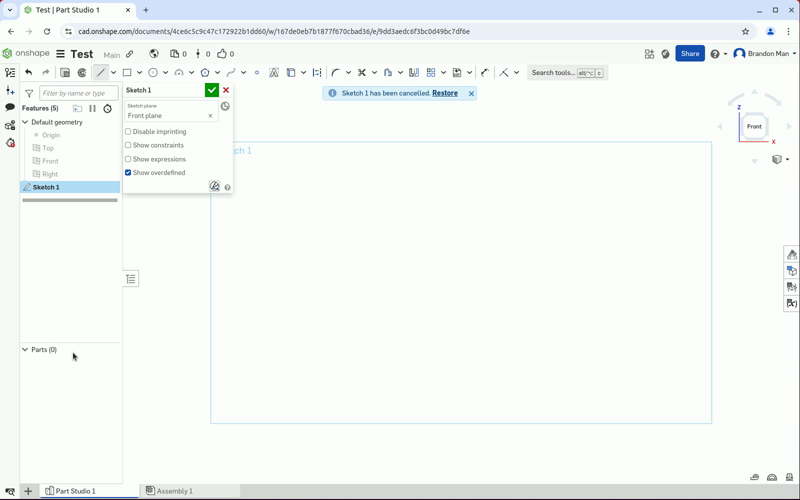
mouse_move(414, 328)
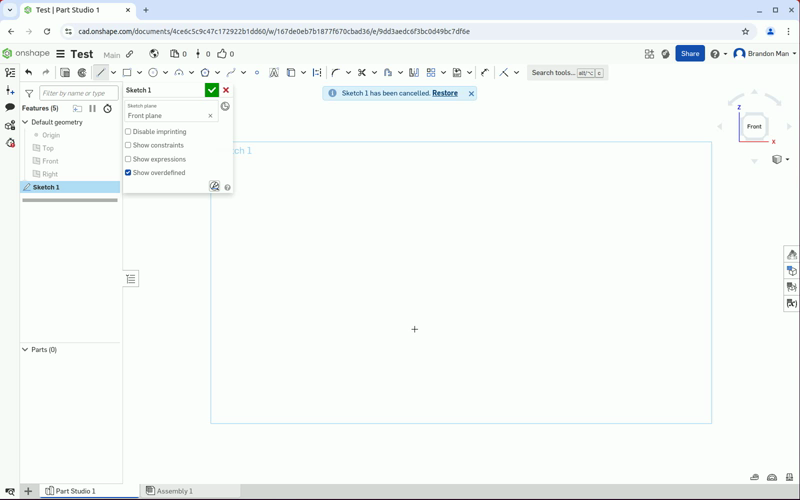
click(414, 328)
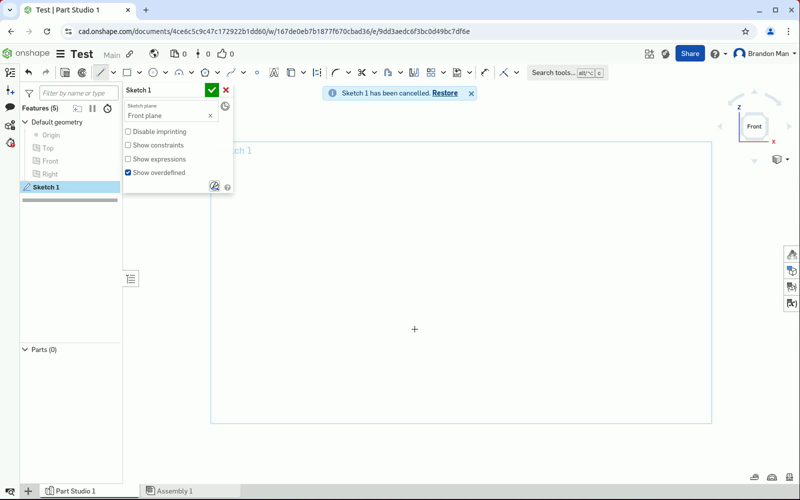
key_up(shift)
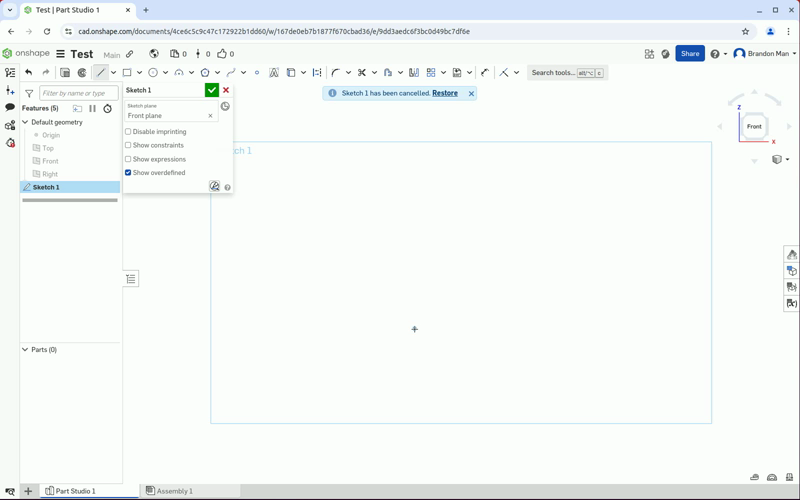
key_down(shift)
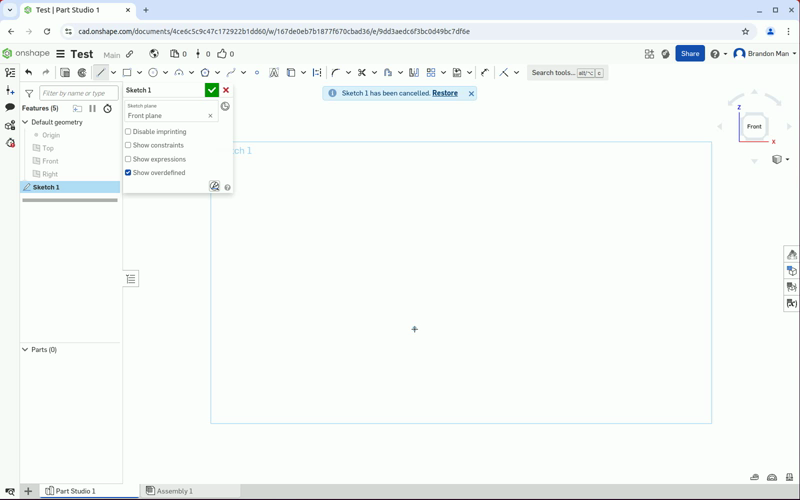
mouse_move(506, 328)
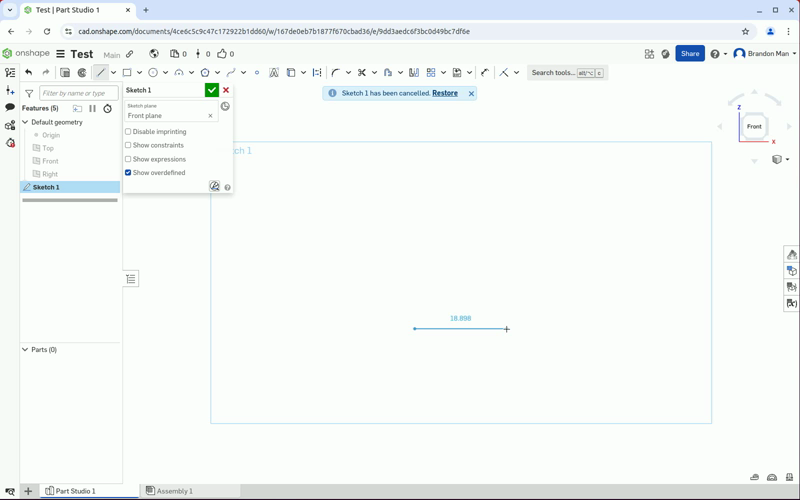
click(506, 328)
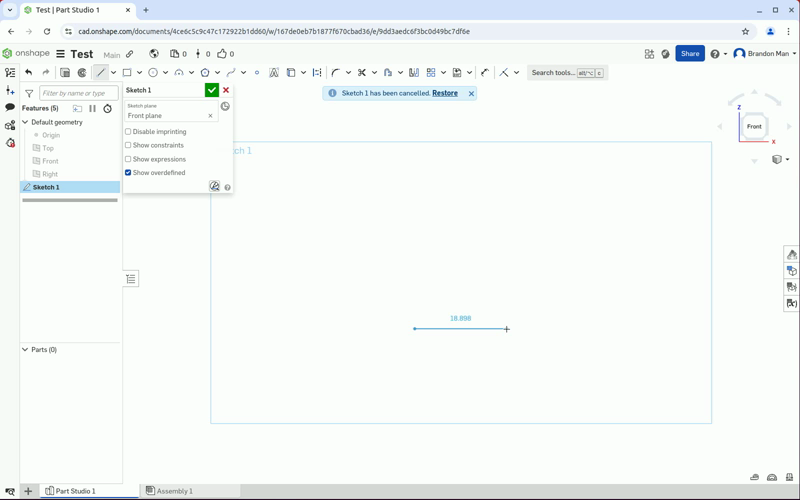
key_up(shift)
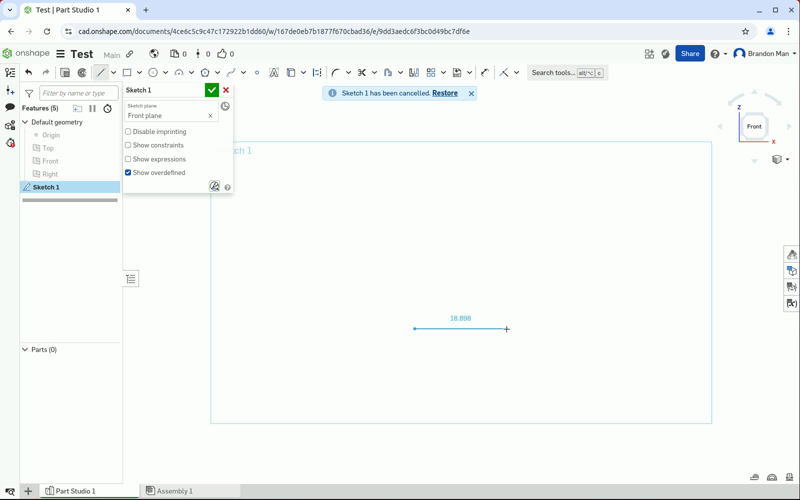
key(esc)
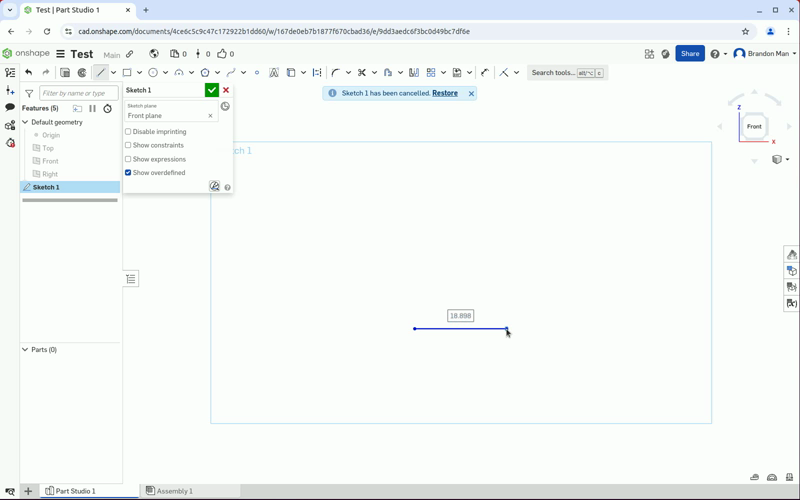
key(a)
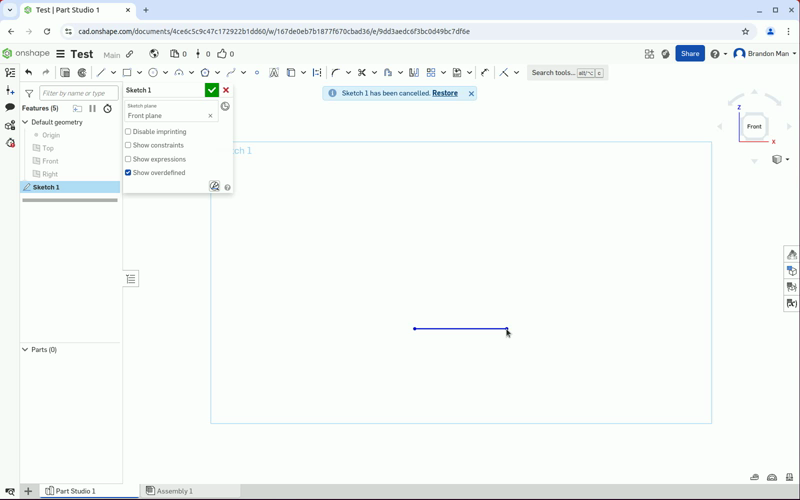
mouse_move(506, 328)
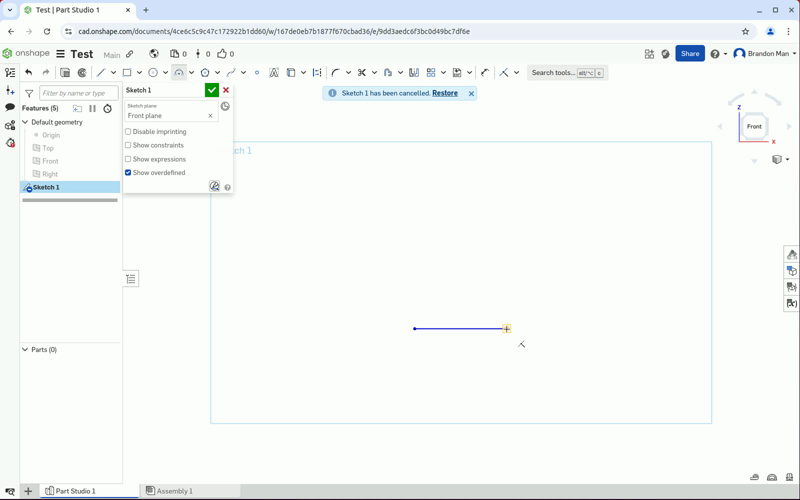
click(506, 328)
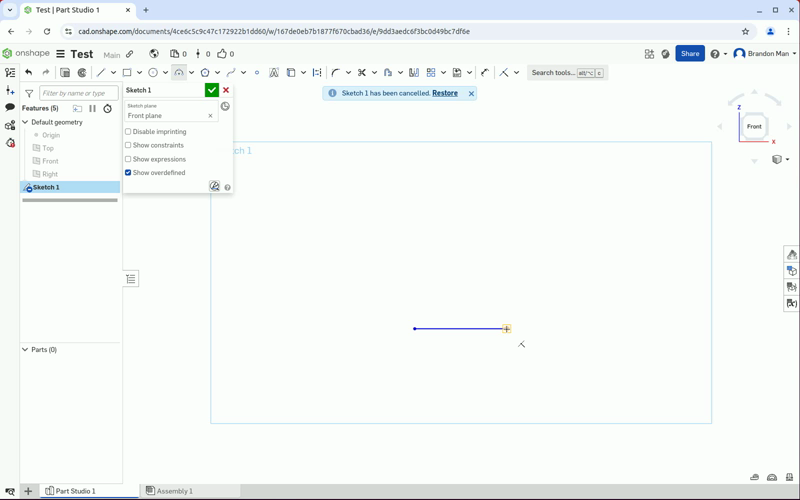
key_down(shift)
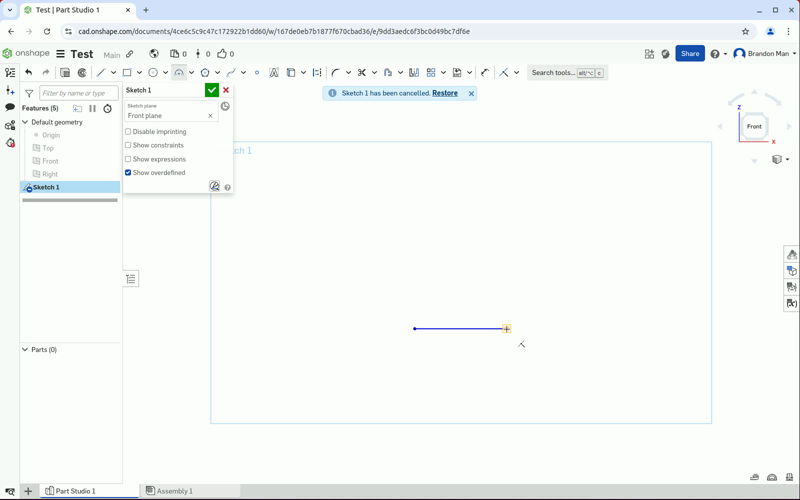
mouse_move(506, 237)
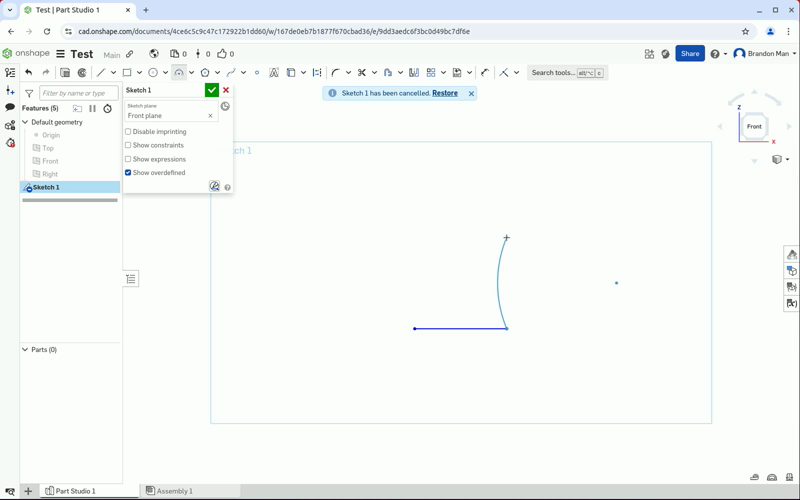
click(506, 237)
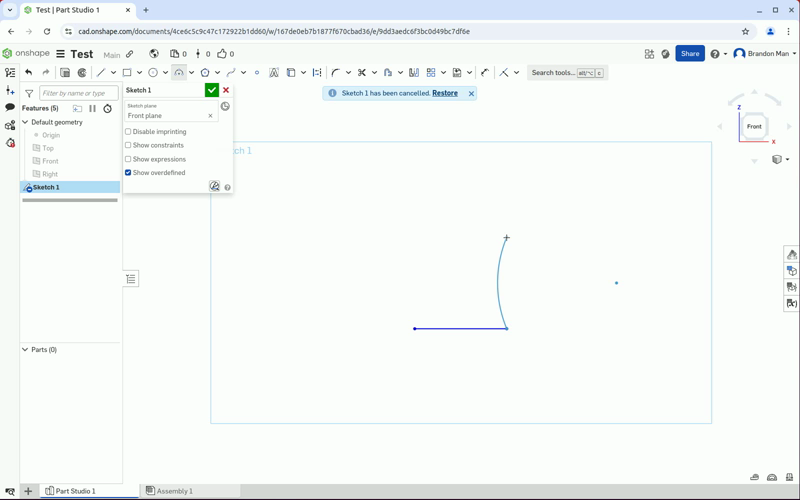
mouse_move(525, 282)
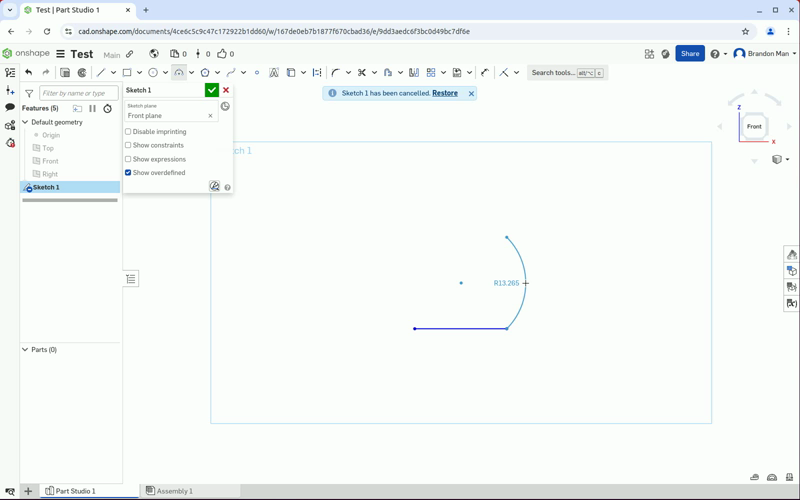
click(525, 282)
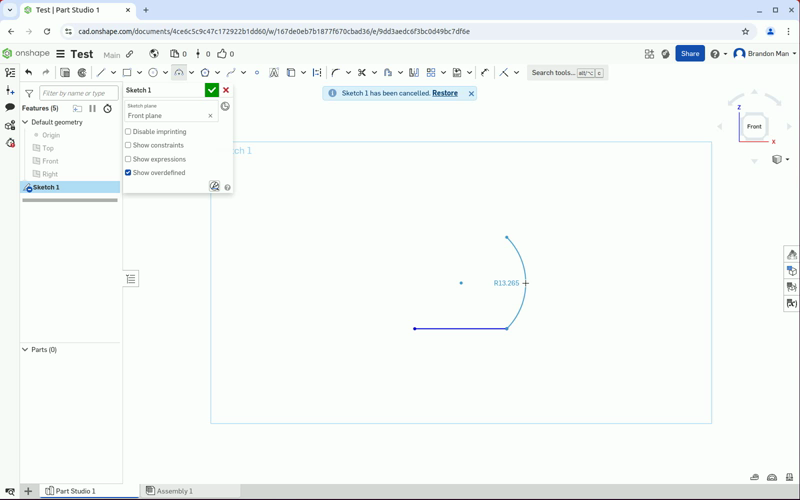
key_up(shift)
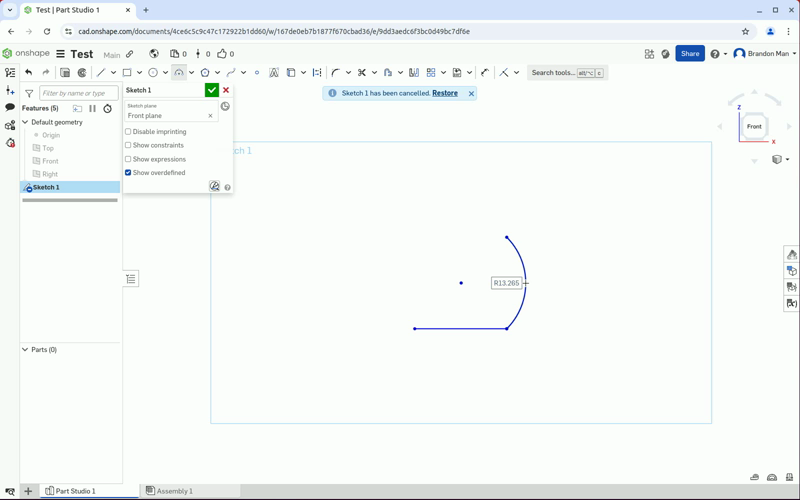
key(esc)
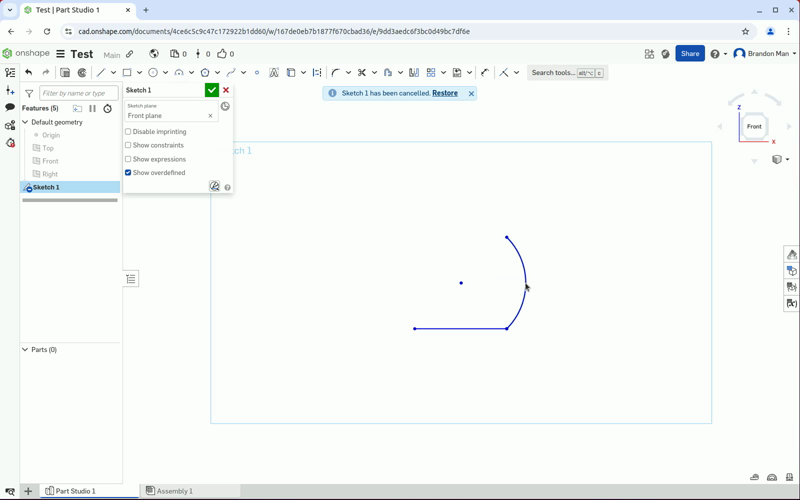
key(l)
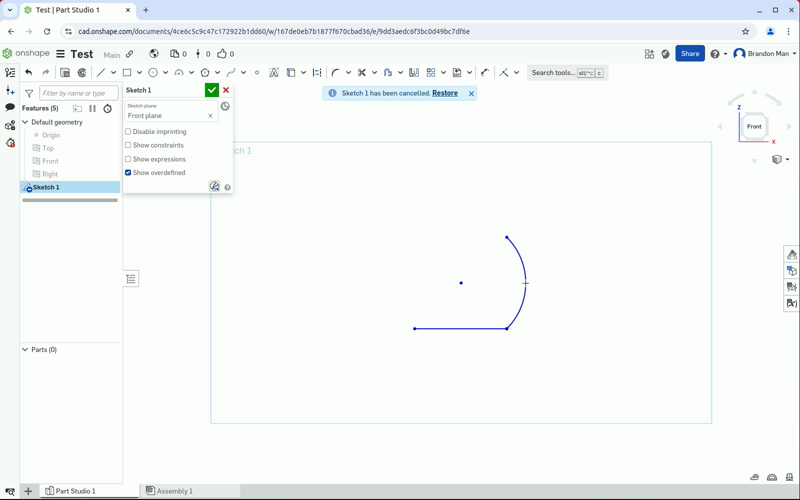
mouse_move(506, 237)
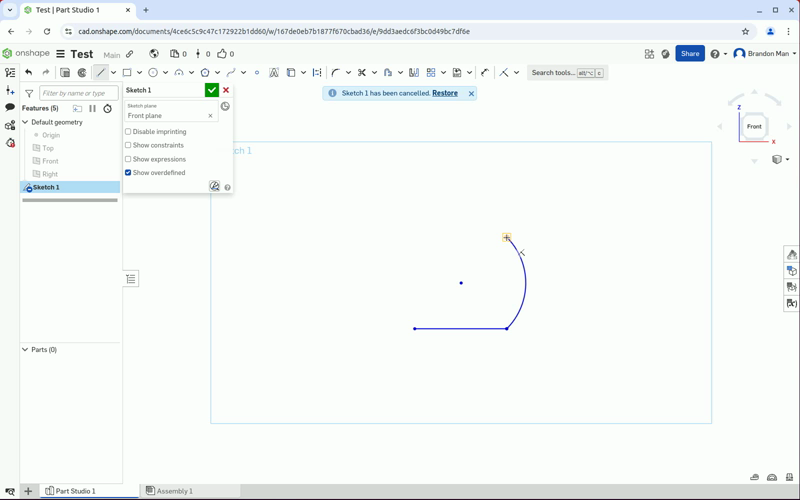
click(506, 237)
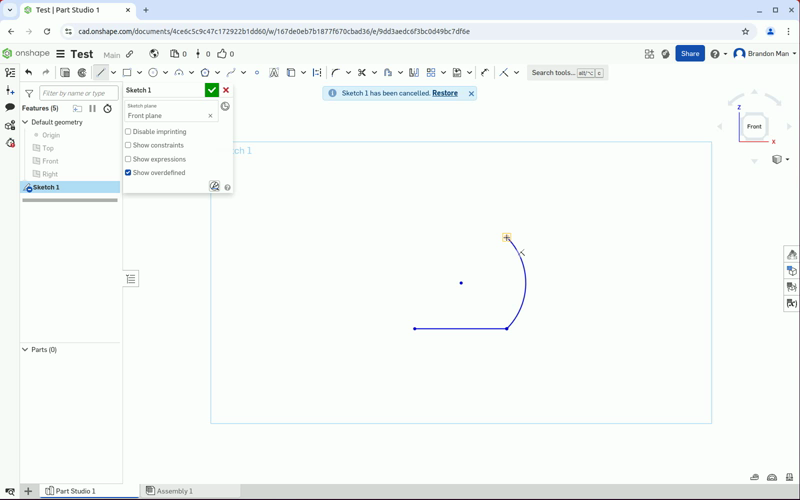
key_down(shift)
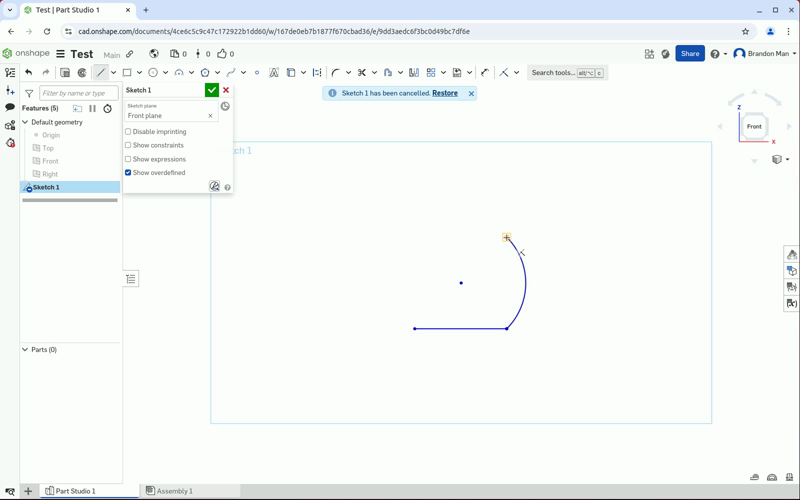
mouse_move(414, 237)
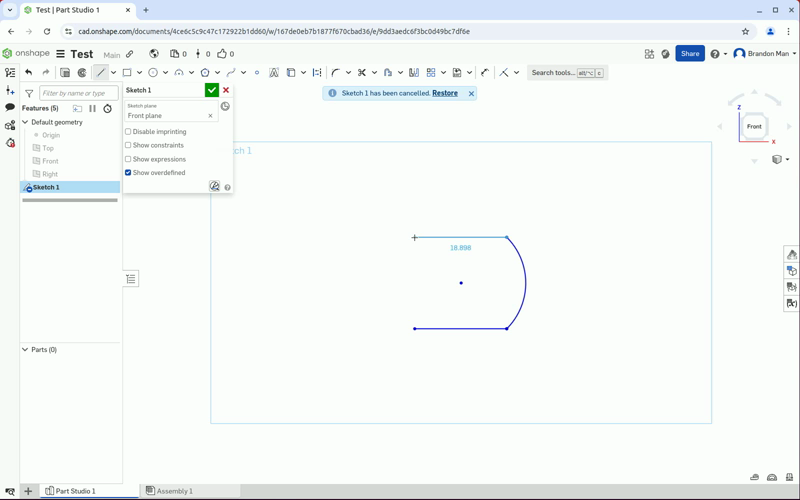
click(414, 237)
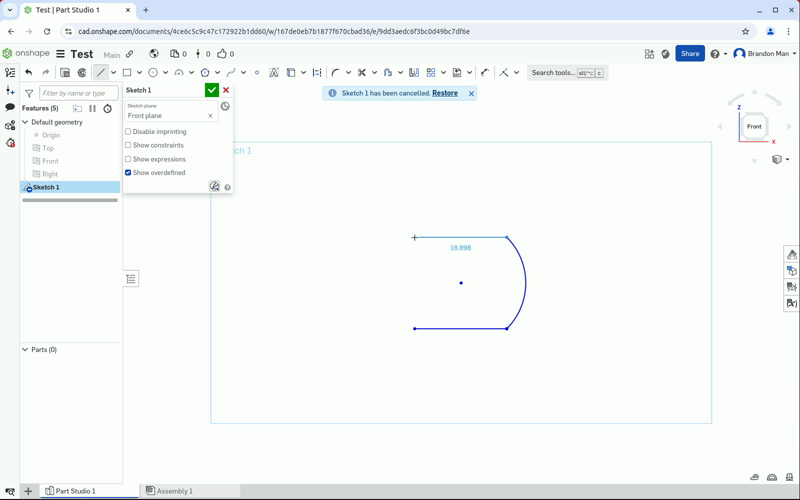
key_up(shift)
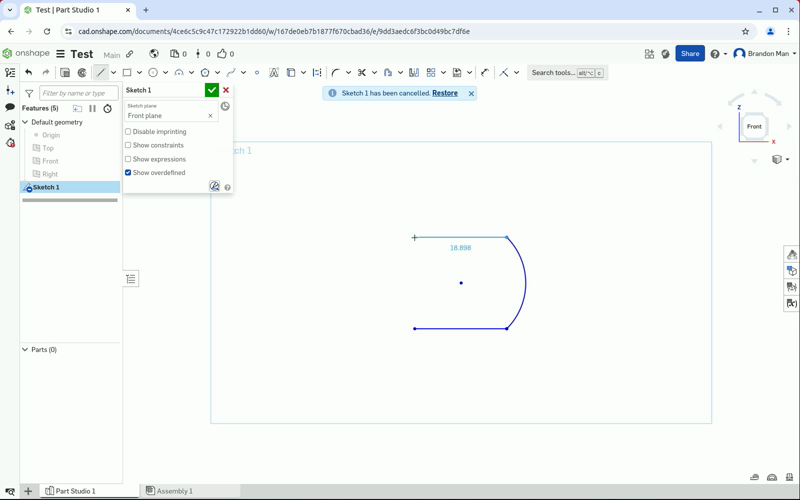
key(esc)
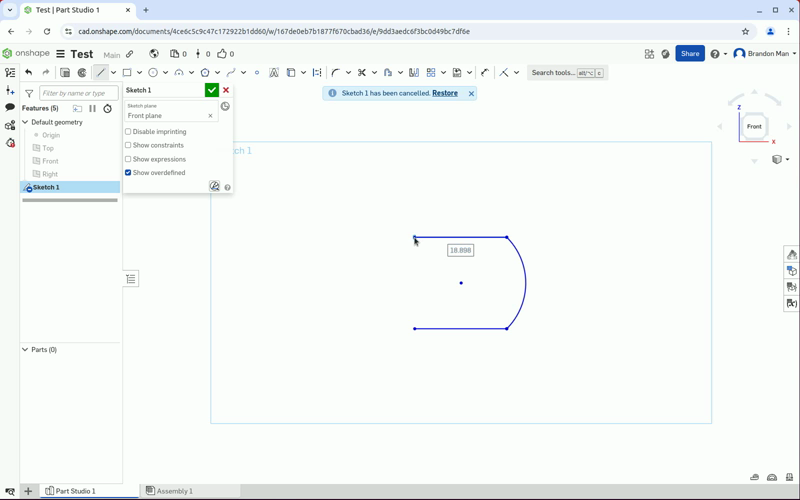
key(a)
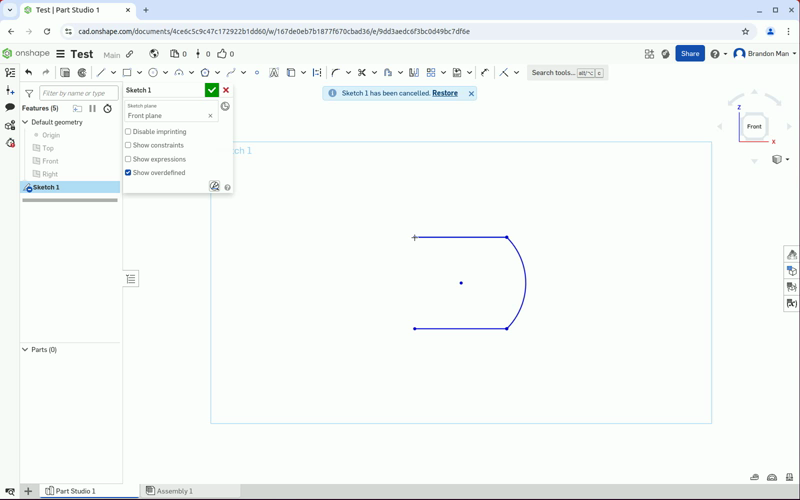
mouse_move(414, 237)
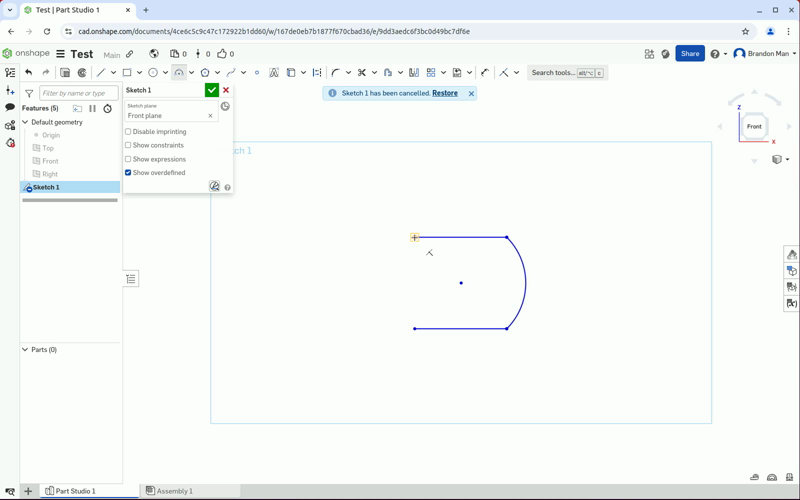
click(414, 237)
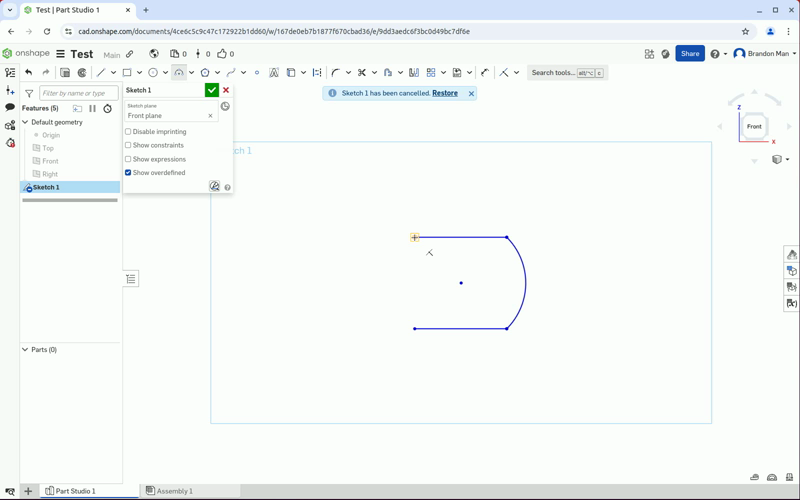
mouse_move(414, 328)
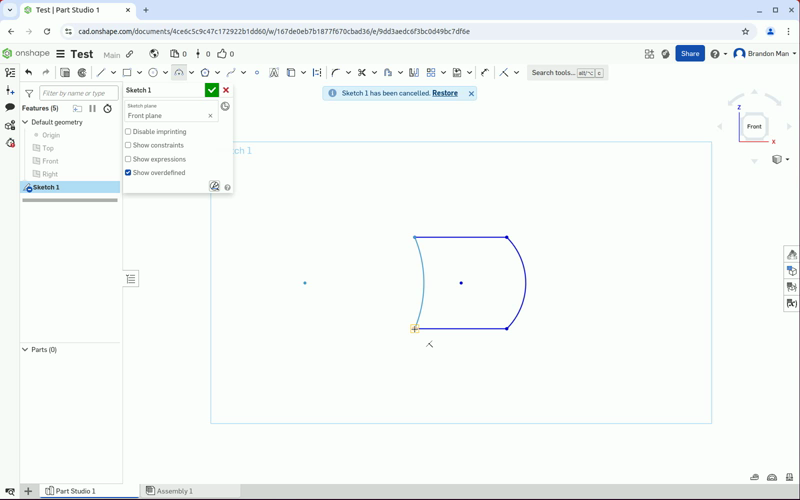
click(414, 328)
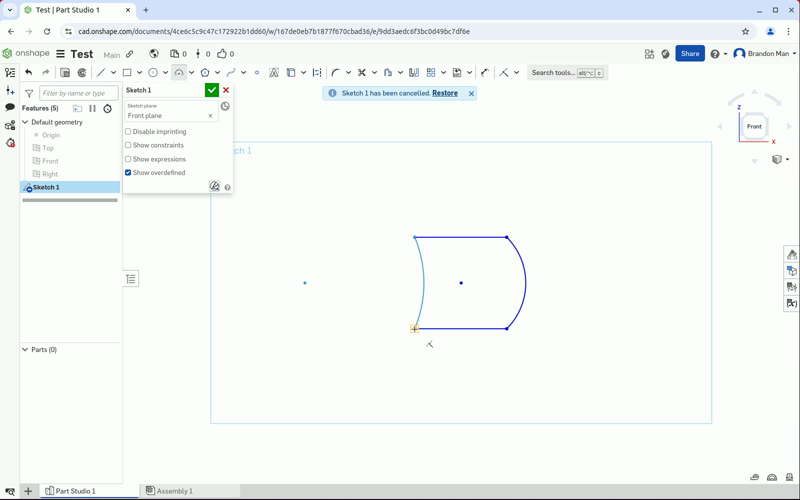
key_down(shift)
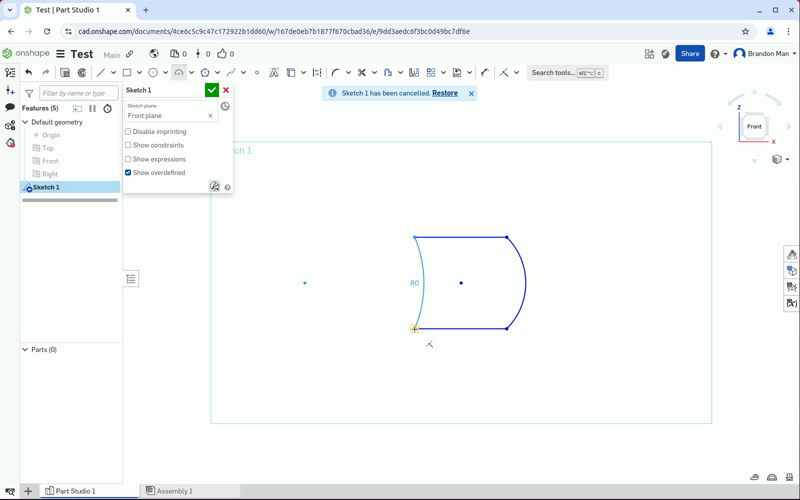
mouse_move(395, 282)
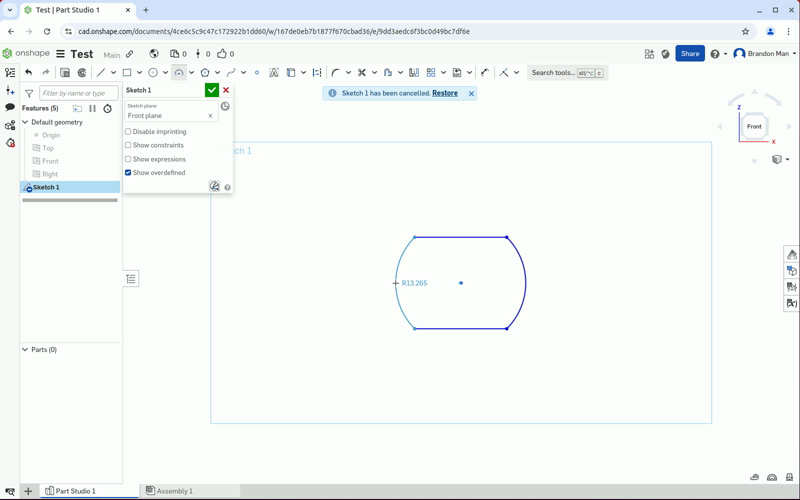
click(395, 282)
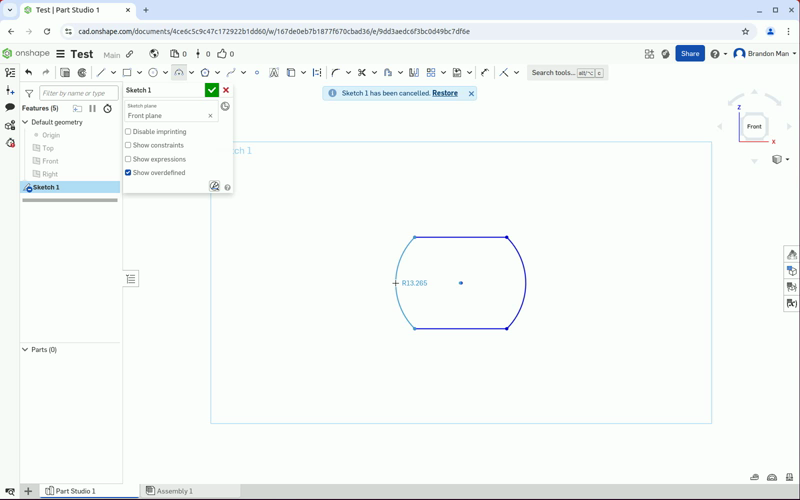
key_up(shift)
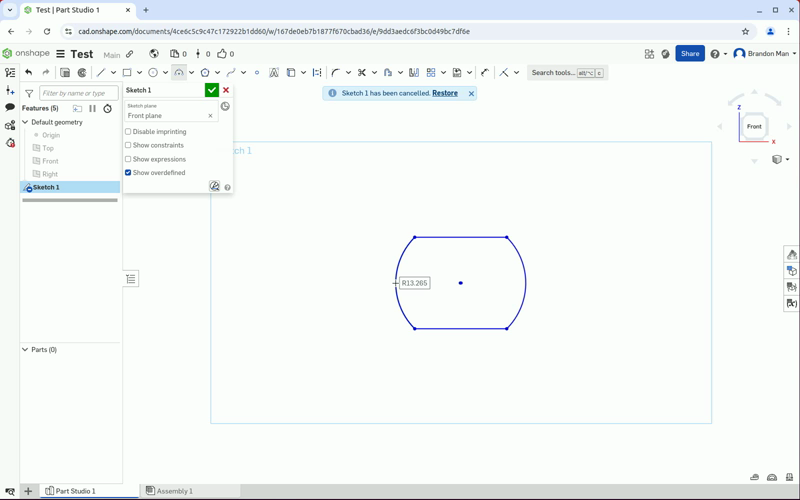
key(esc)
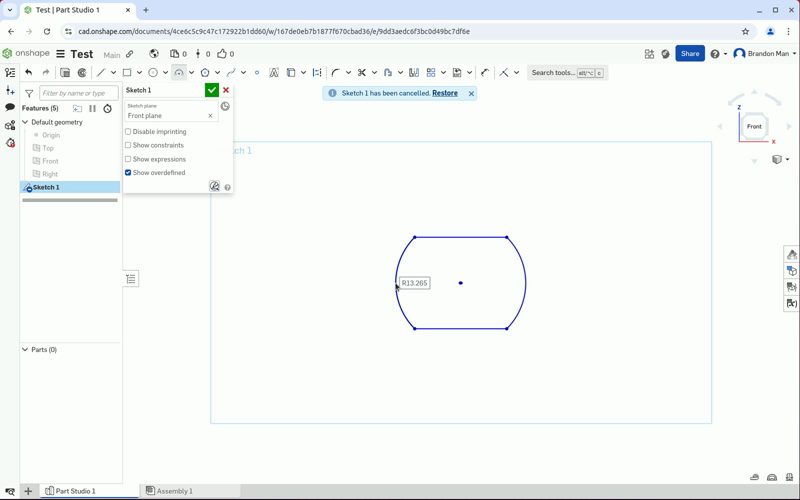
key(c)
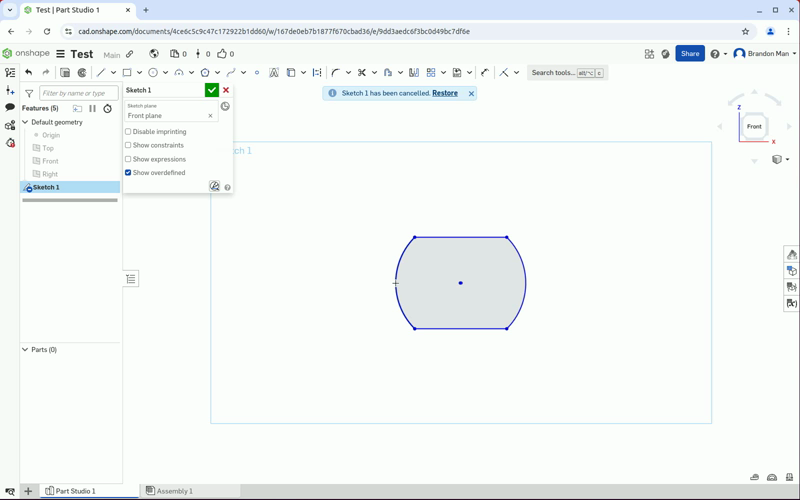
key_down(shift)
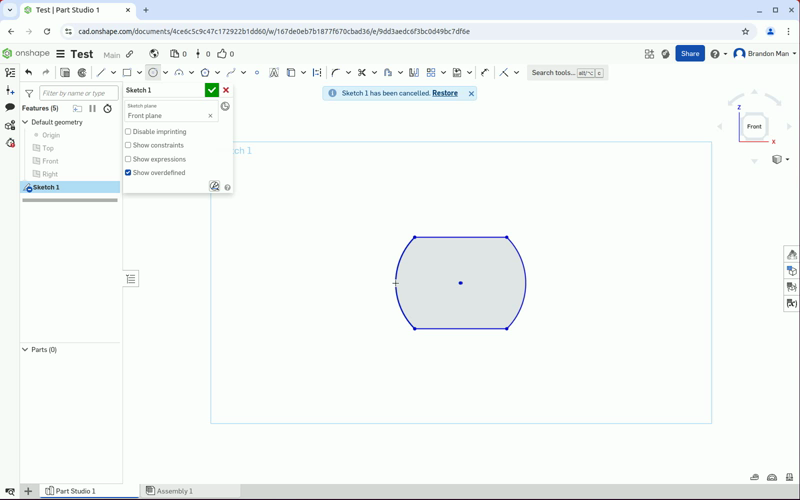
mouse_move(414, 283)
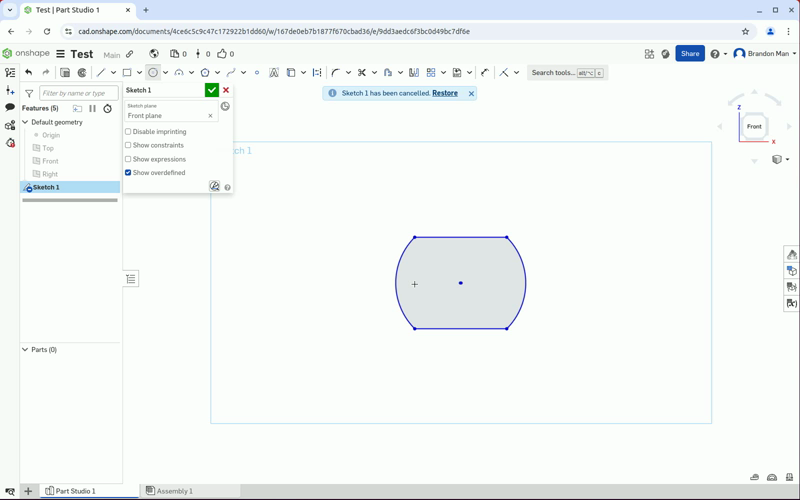
click(414, 283)
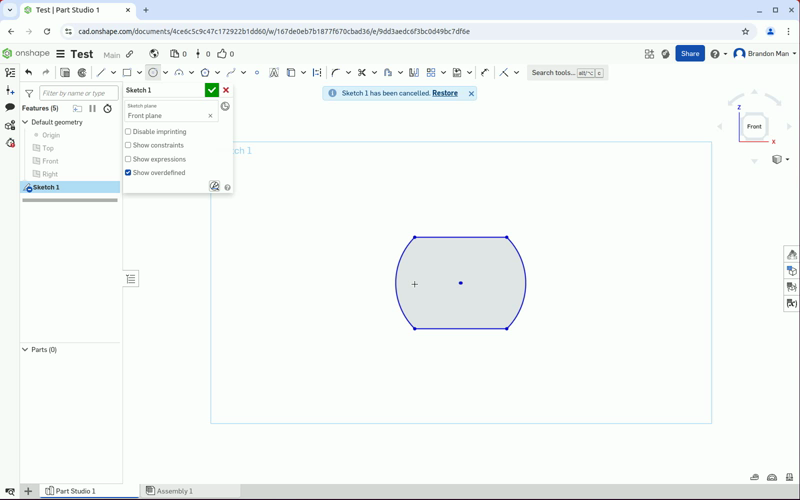
key_up(shift)
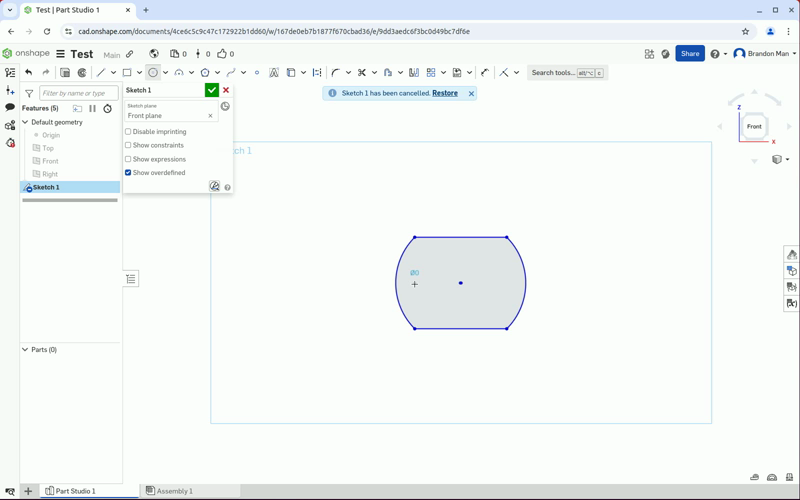
mouse_move(421, 283)
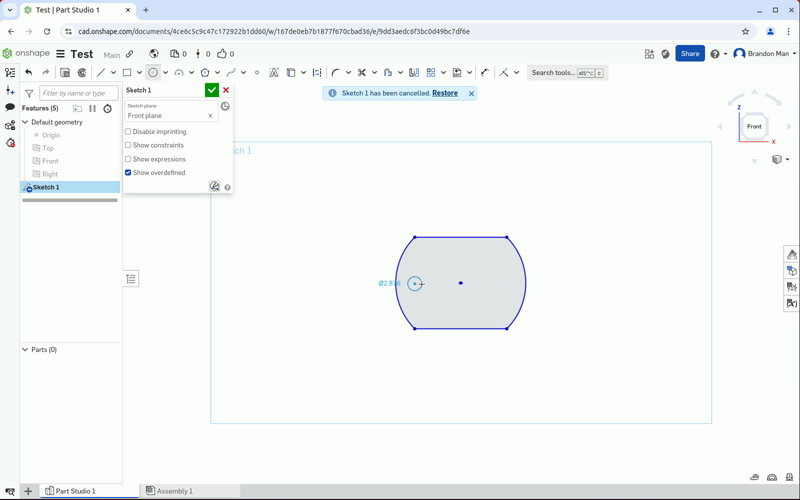
click(421, 283)
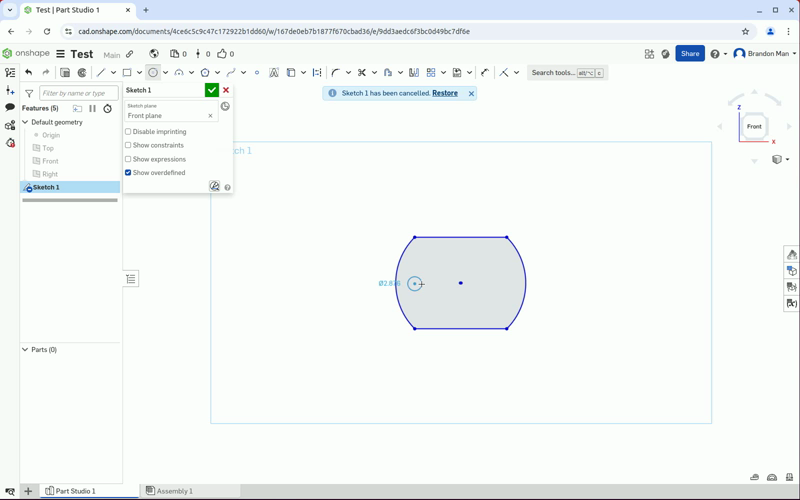
key(esc)
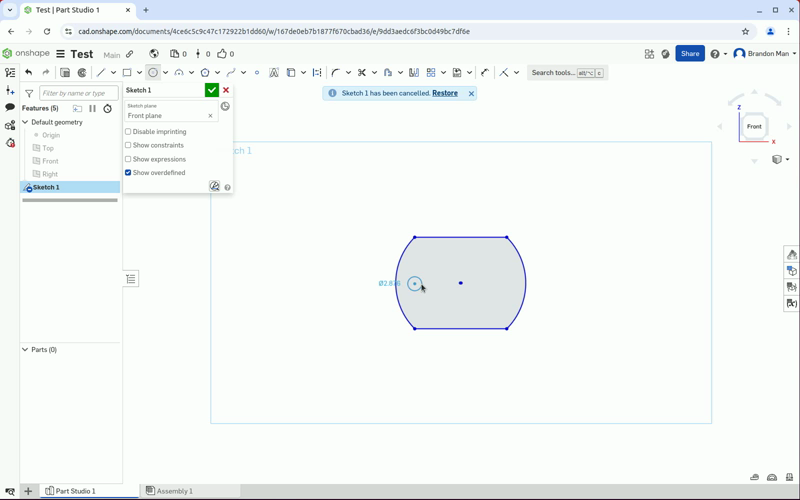
key(c)
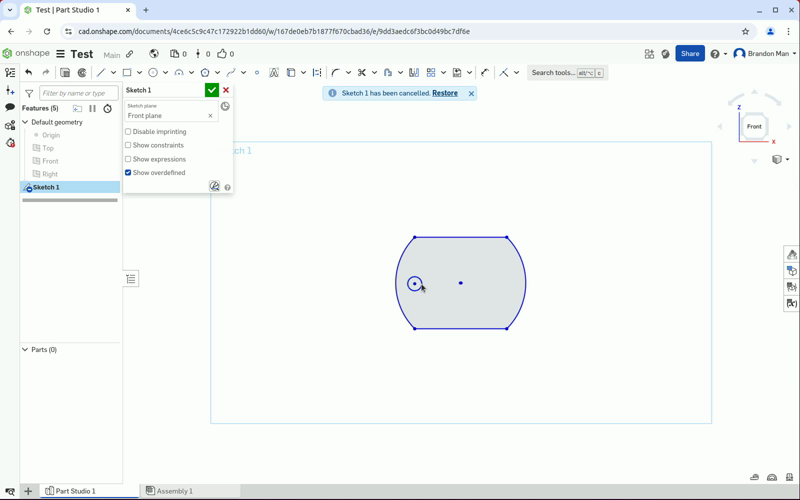
key_down(shift)
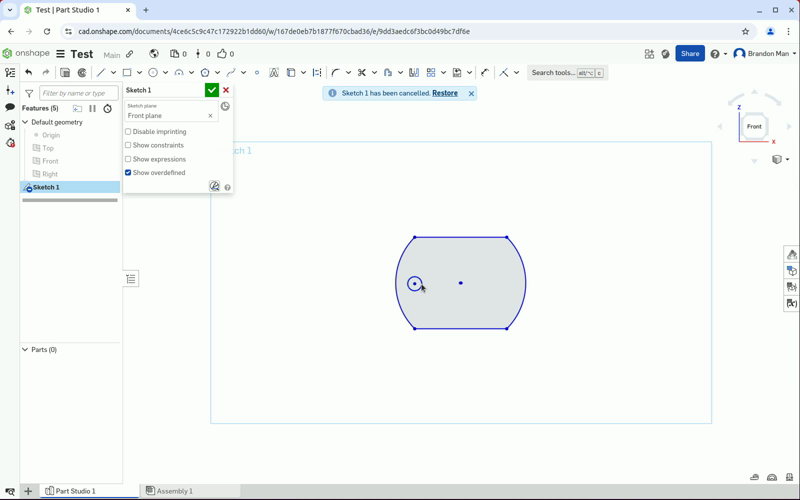
mouse_move(460, 283)
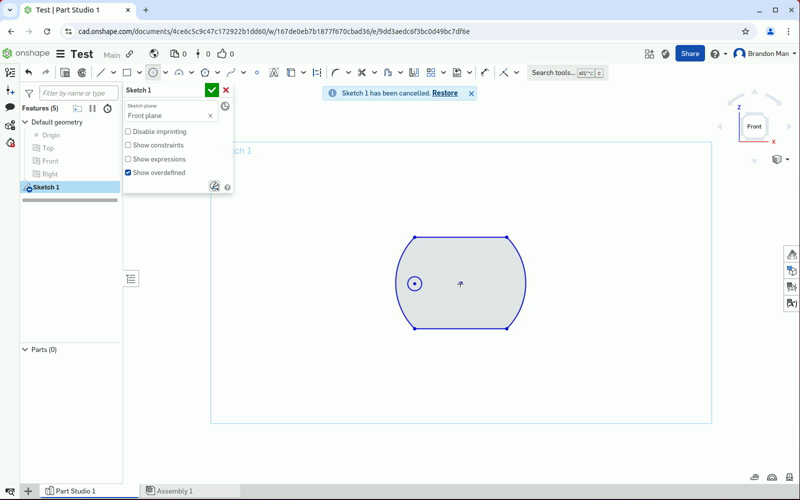
scroll(6)
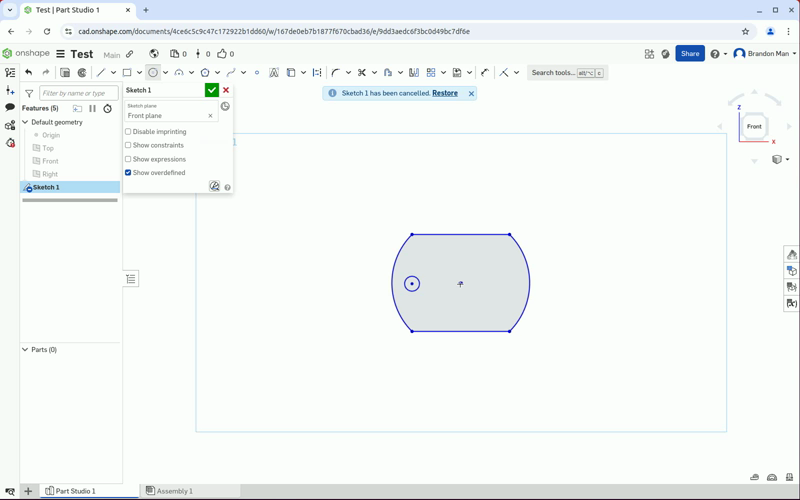
scroll(6)
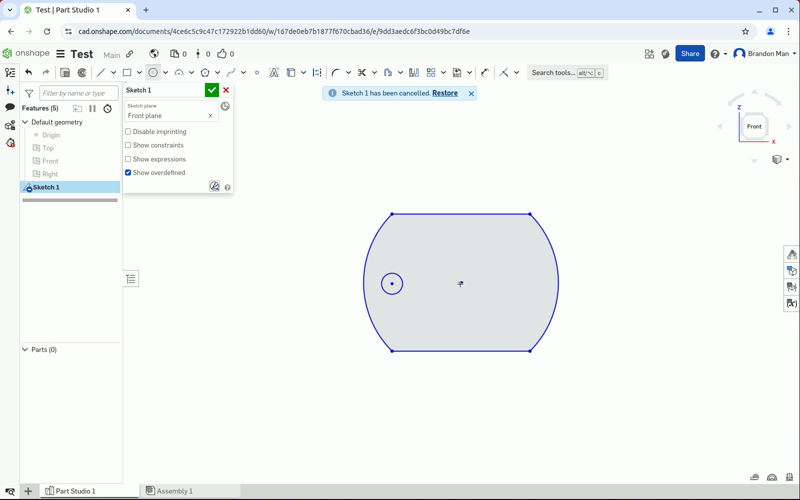
scroll(6)
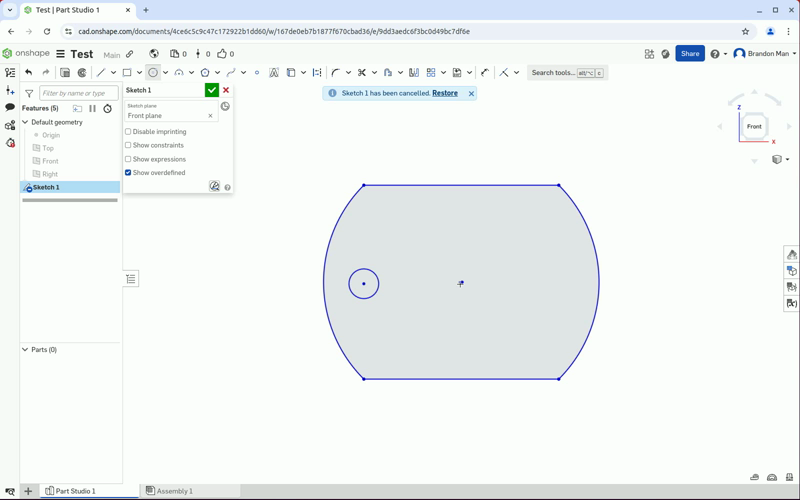
scroll(6)
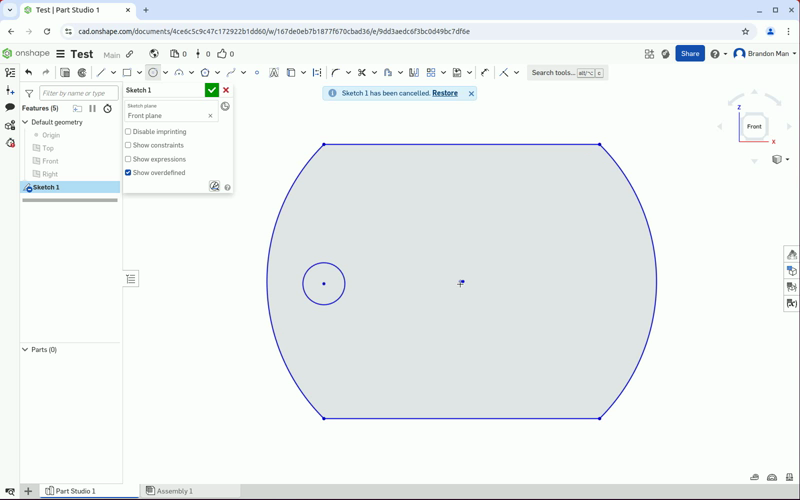
scroll(6)
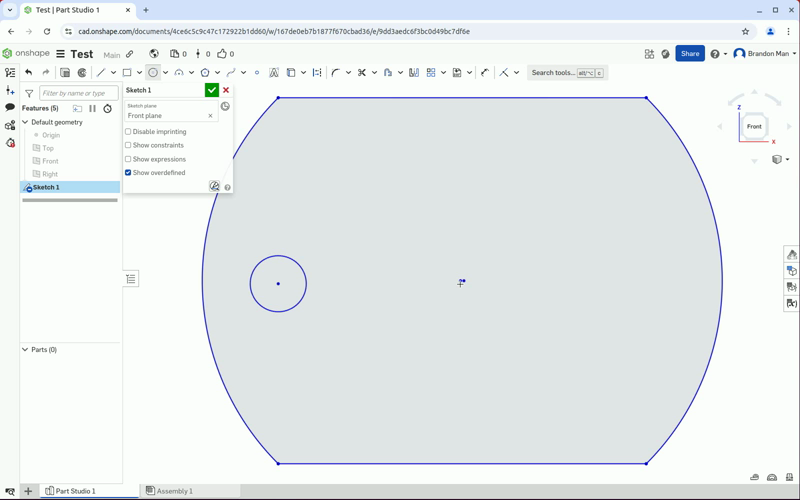
scroll(6)
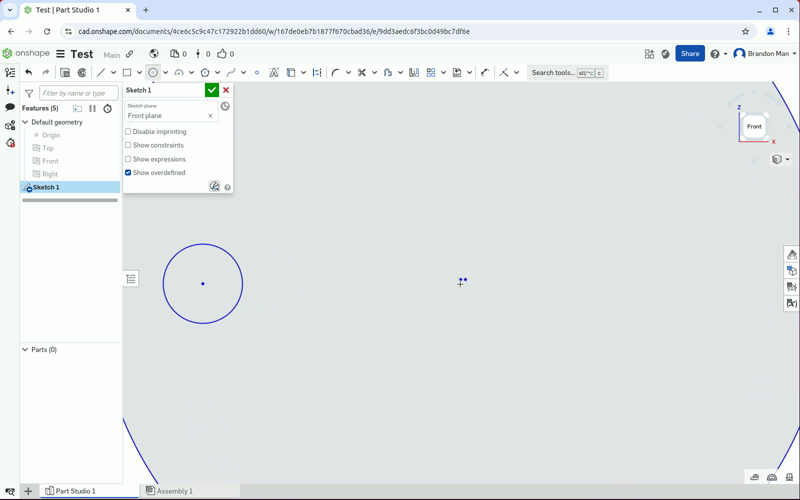
scroll(6)
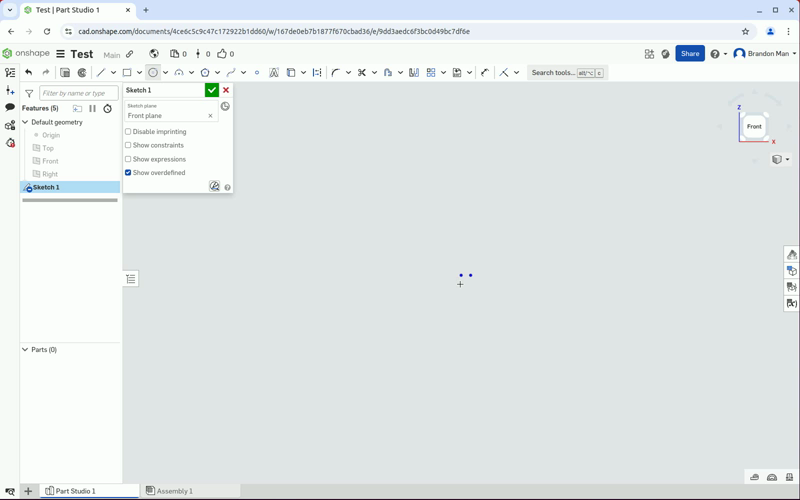
click(460, 283)
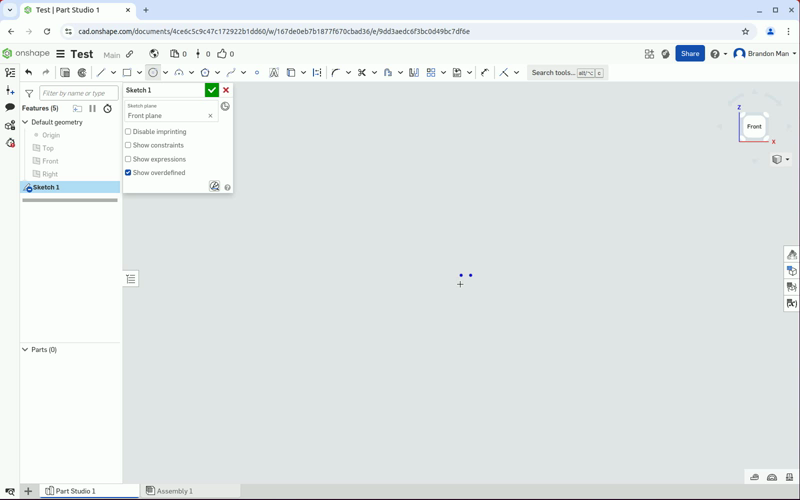
scroll(-6)
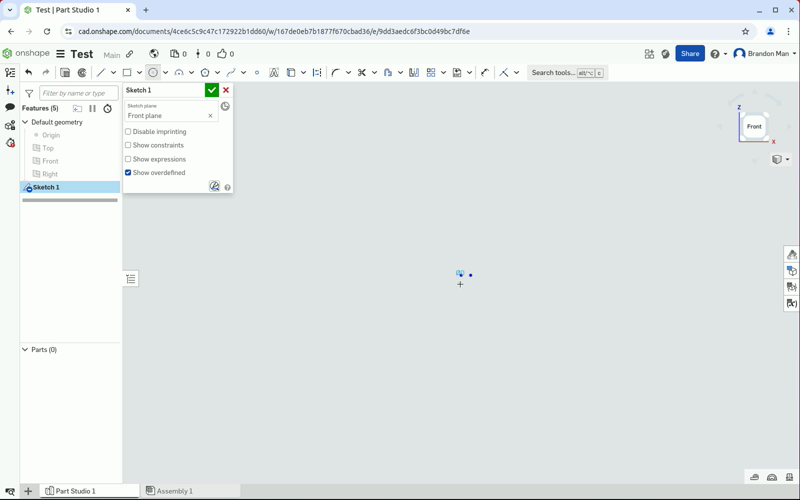
scroll(-6)
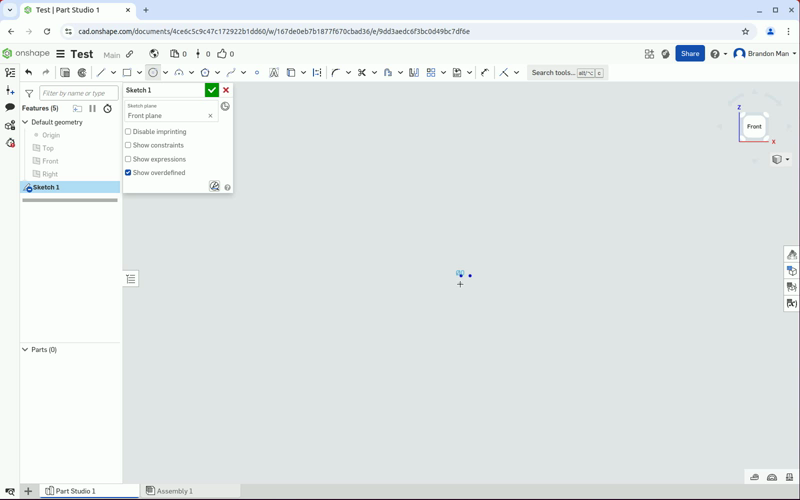
scroll(-6)
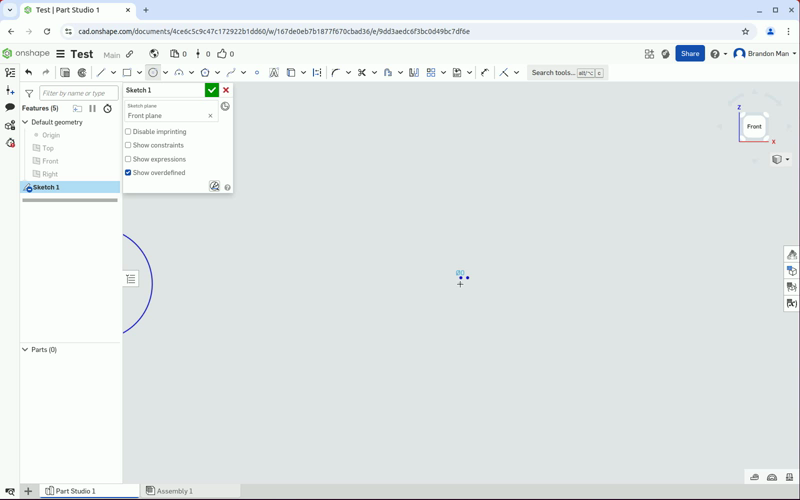
scroll(-6)
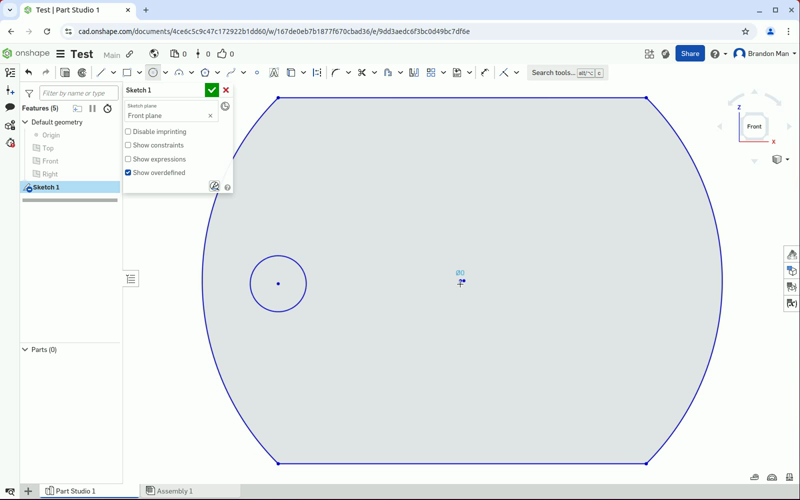
scroll(-6)
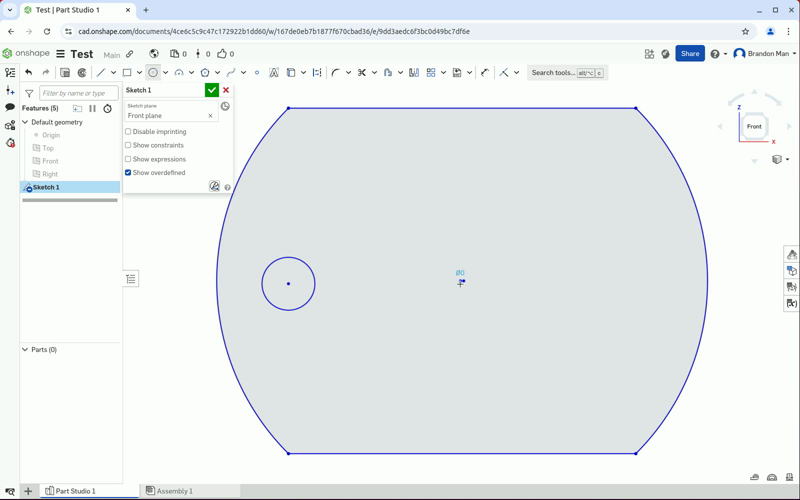
scroll(-6)
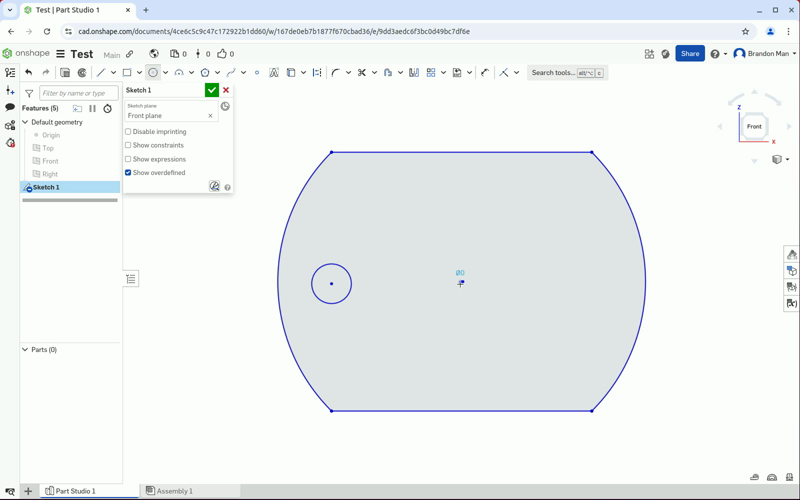
scroll(-6)
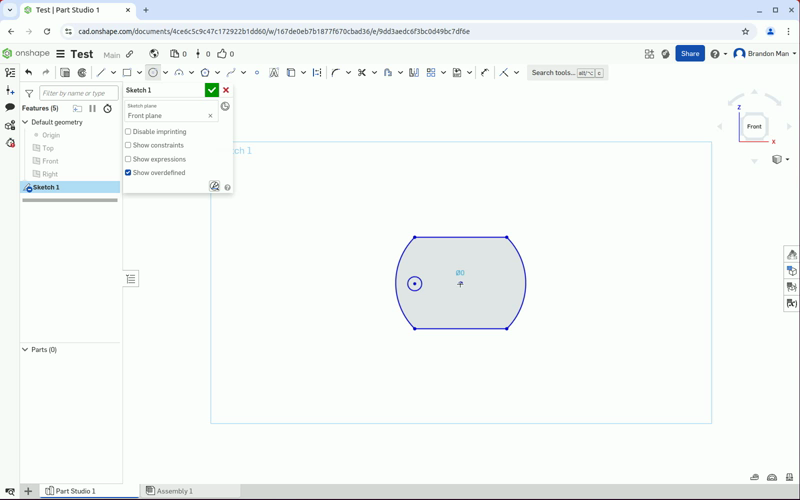
key_up(shift)
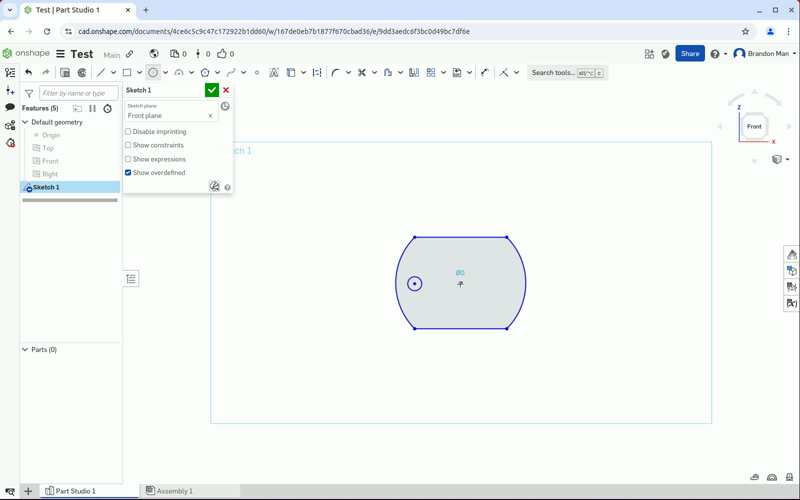
mouse_move(475, 283)
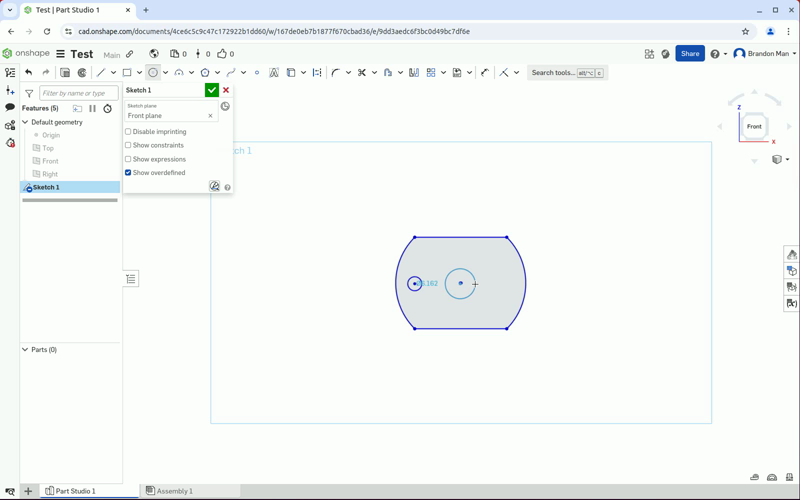
click(475, 283)
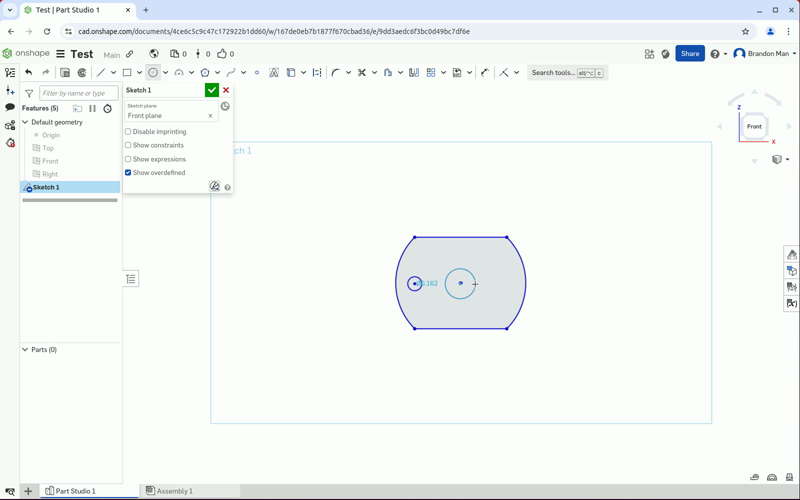
key(esc)
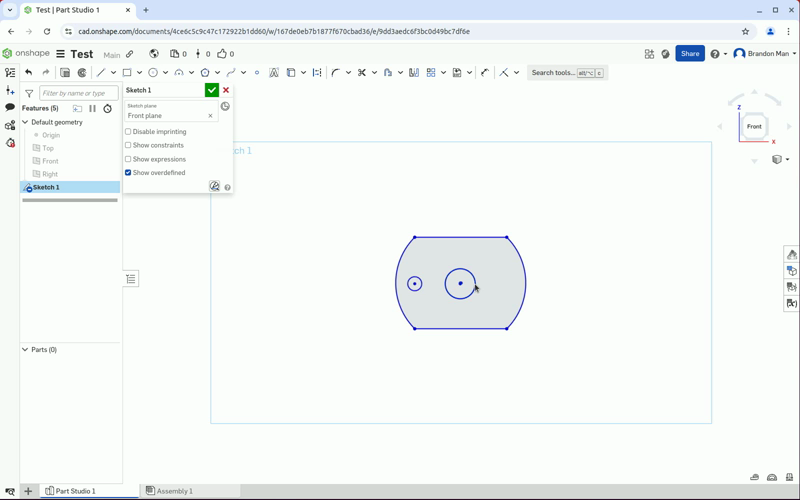
key(c)
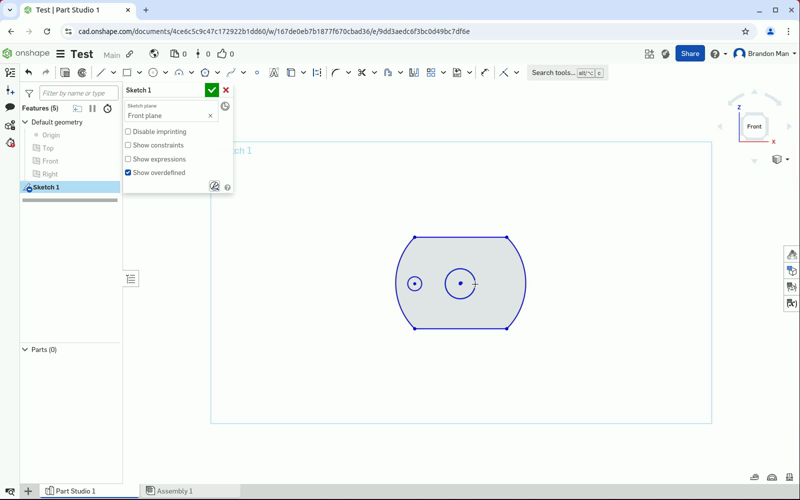
key_down(shift)
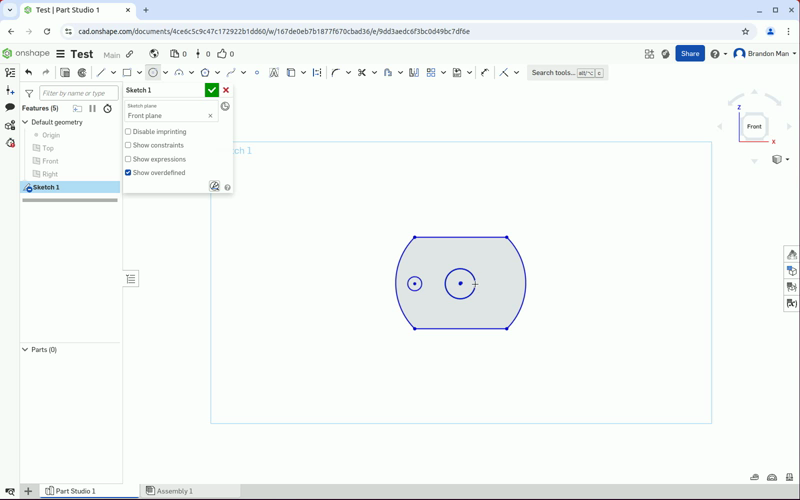
mouse_move(506, 283)
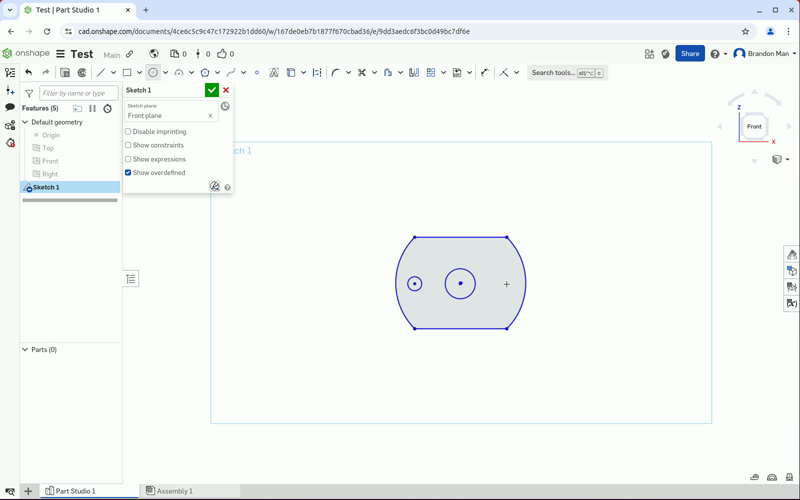
click(506, 283)
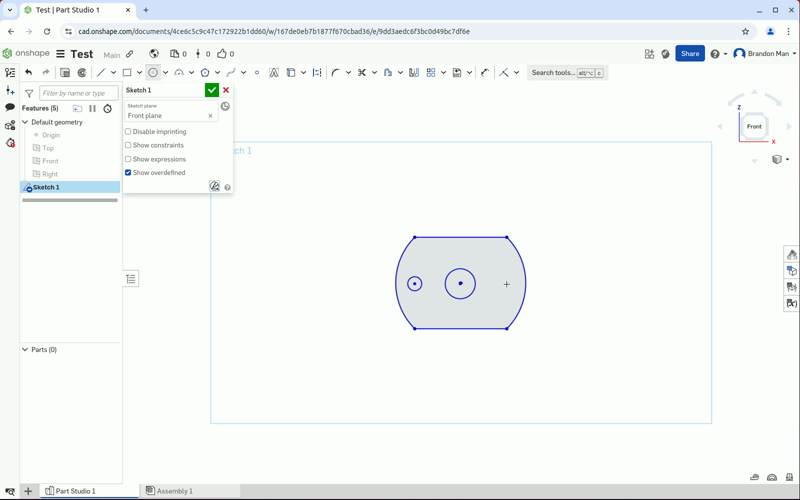
key_up(shift)
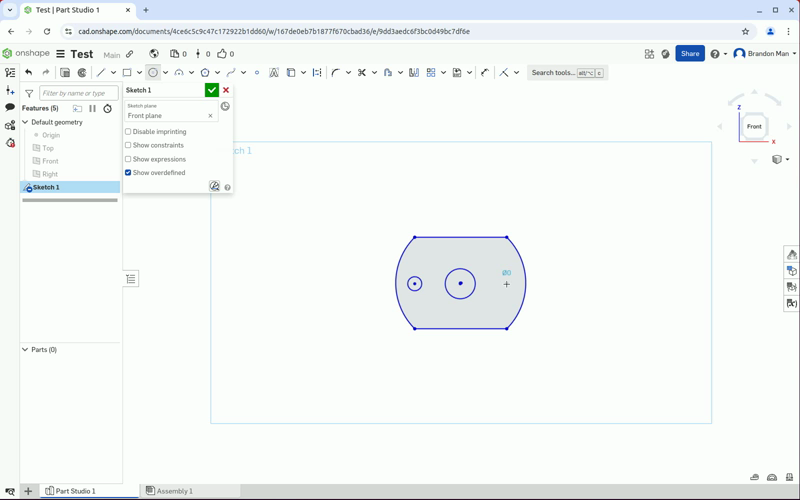
mouse_move(513, 283)
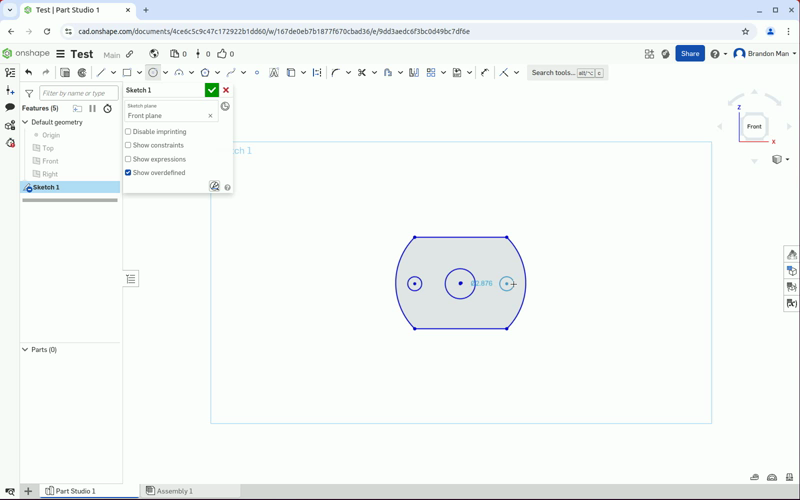
click(513, 283)
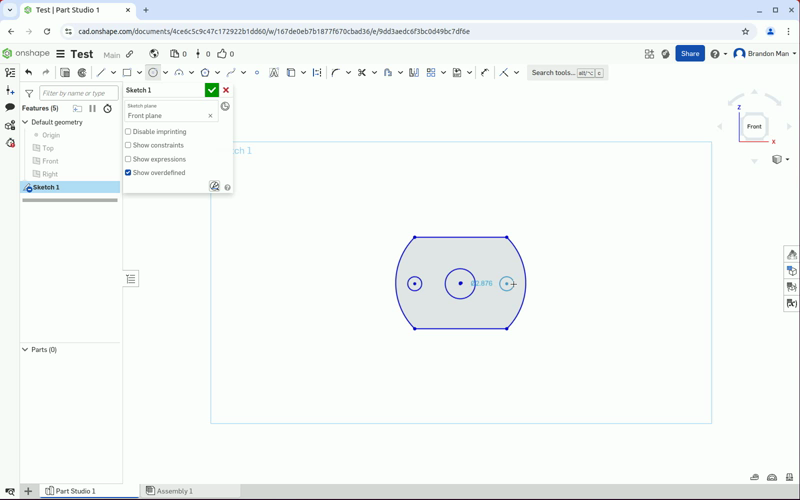
key(esc)
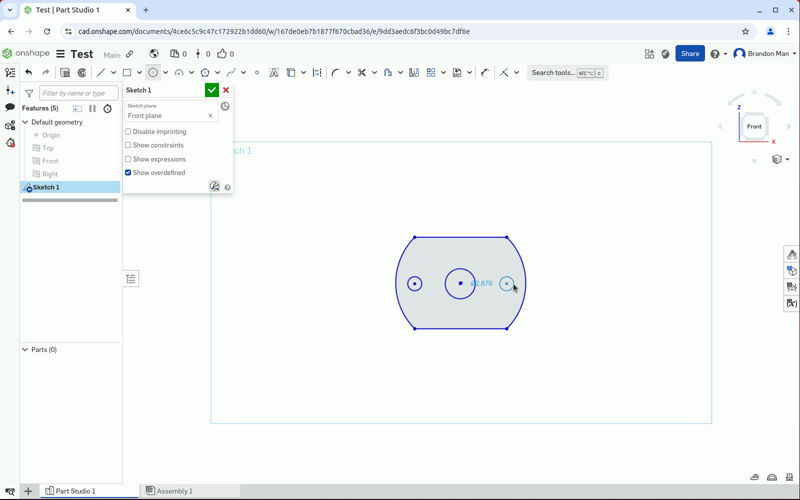
mouse_move(479, 270)
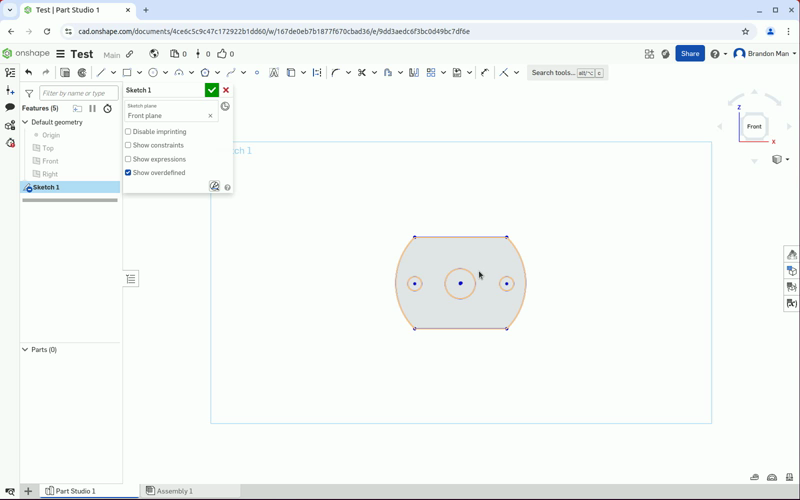
click(479, 270)
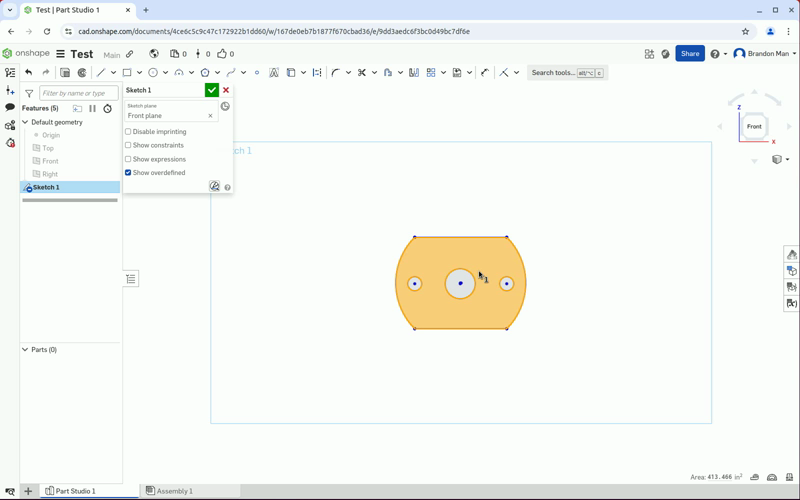
mouse_move(73, 352)
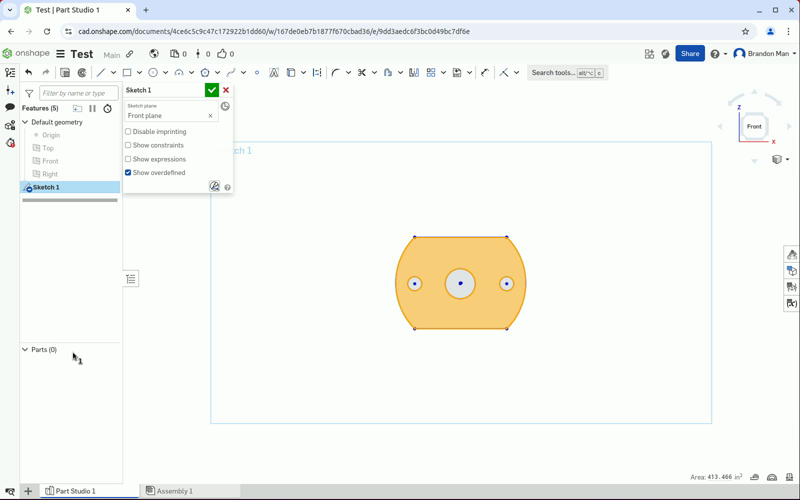
key(shift+y)
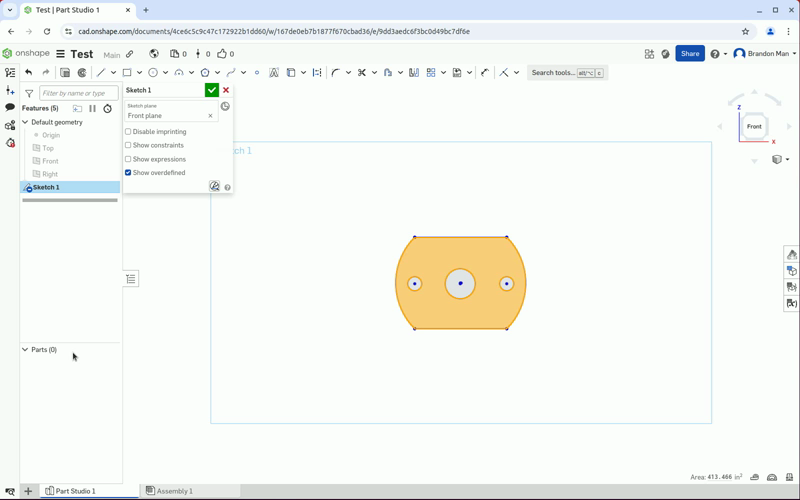
key(shift+e)
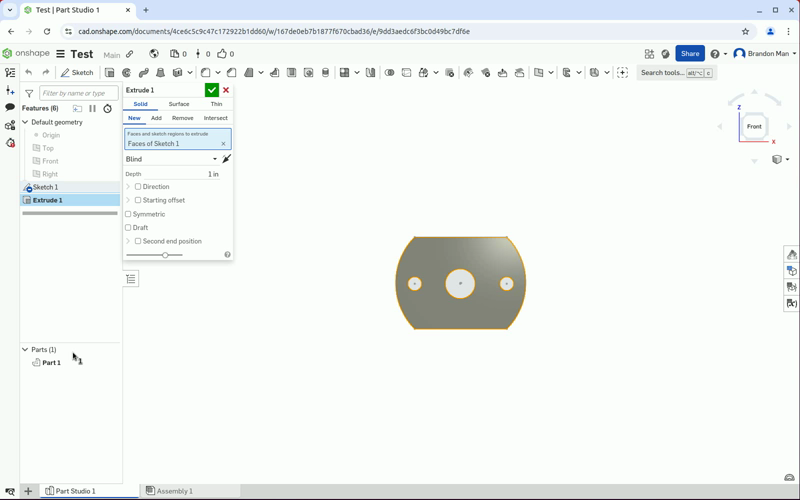
mouse_move(143, 106)
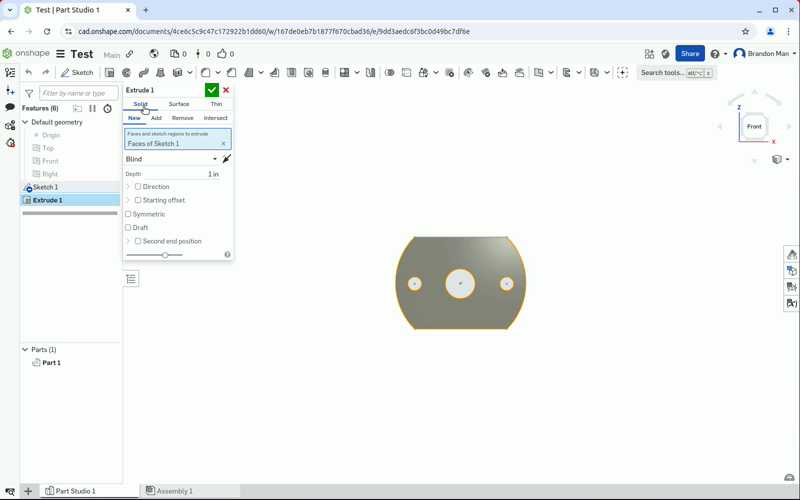
click(143, 106)
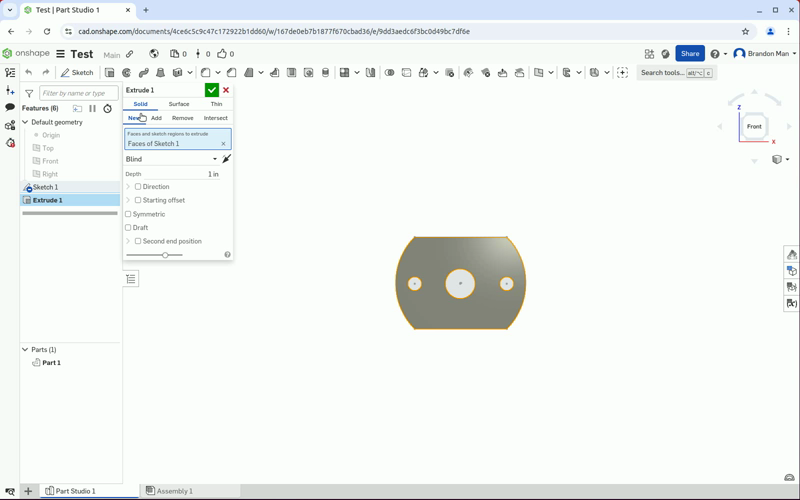
mouse_move(137, 120)
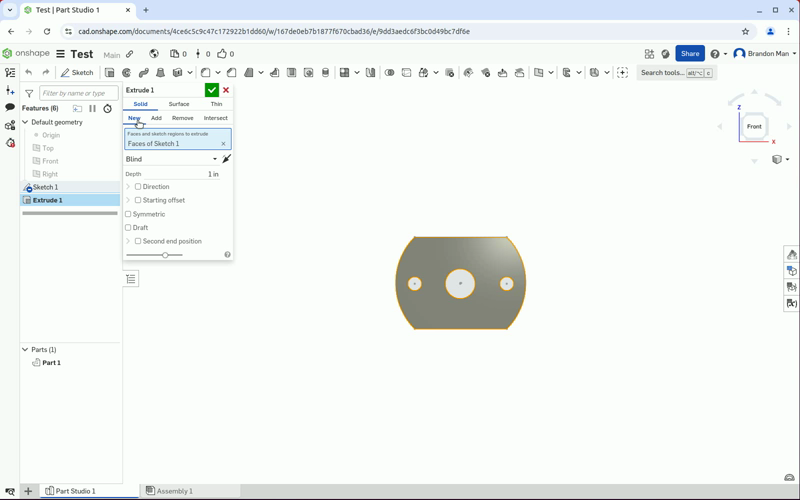
click(137, 120)
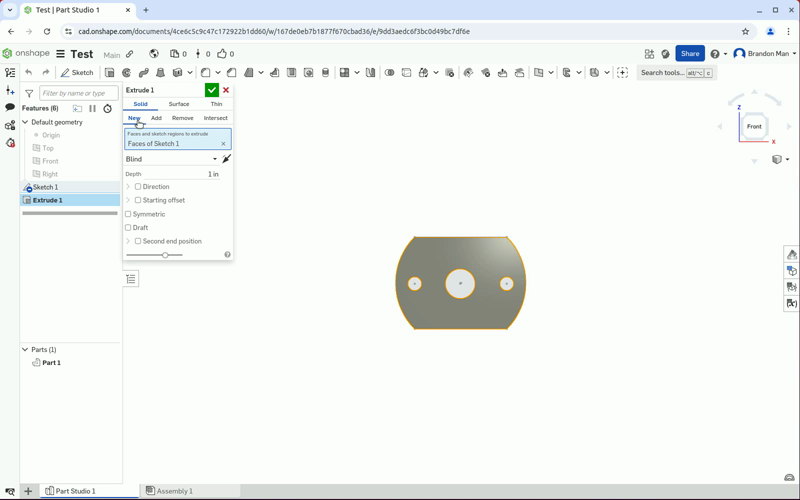
key(tab, 4)
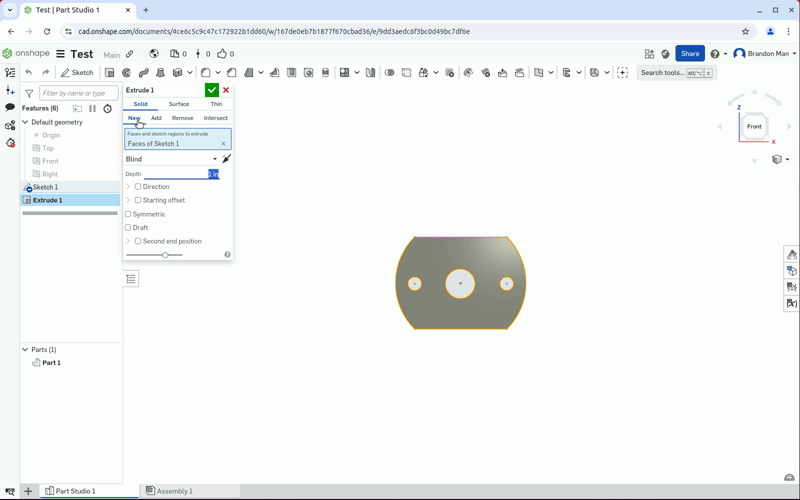
text(5.055)
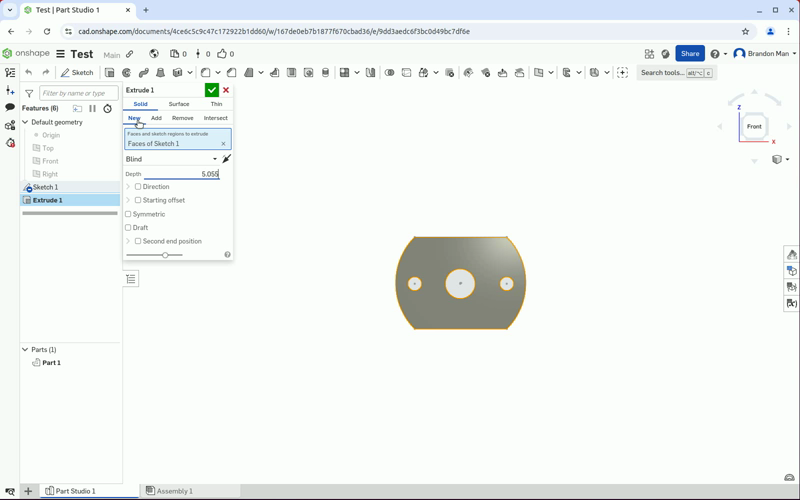
key(enter)
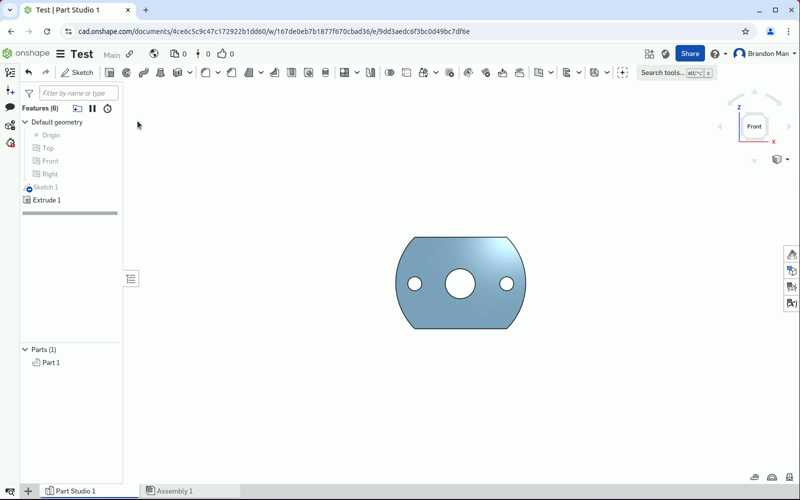
key(shift+h)
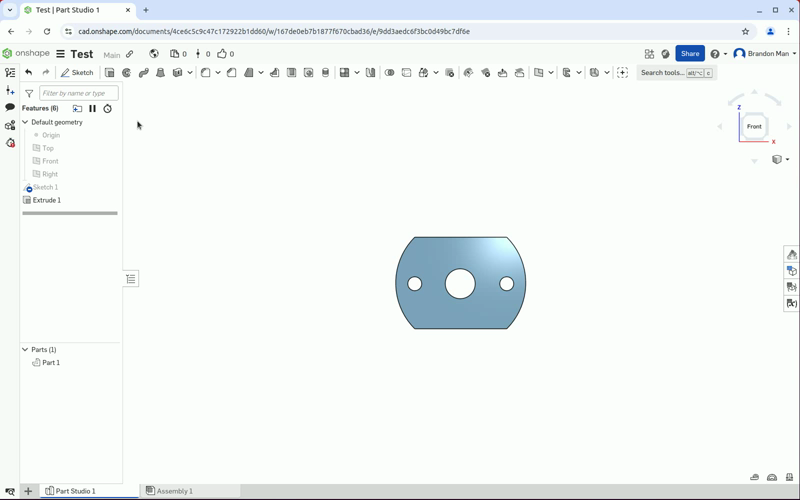
key(shift+h)
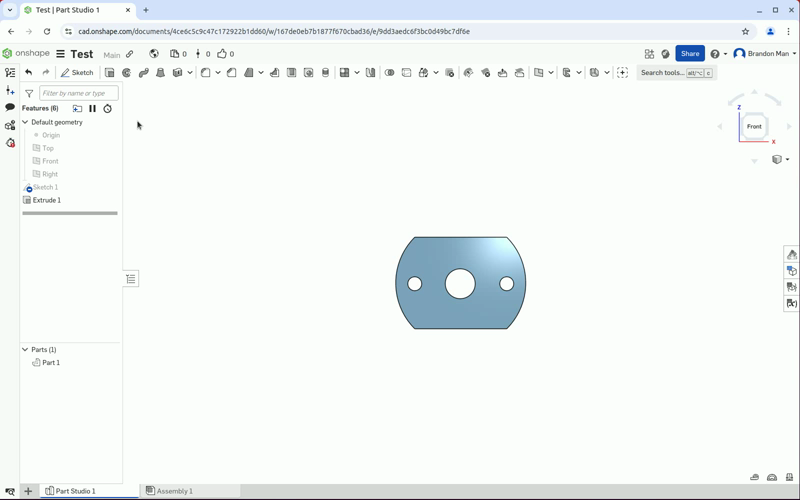
mouse_move(73, 189)
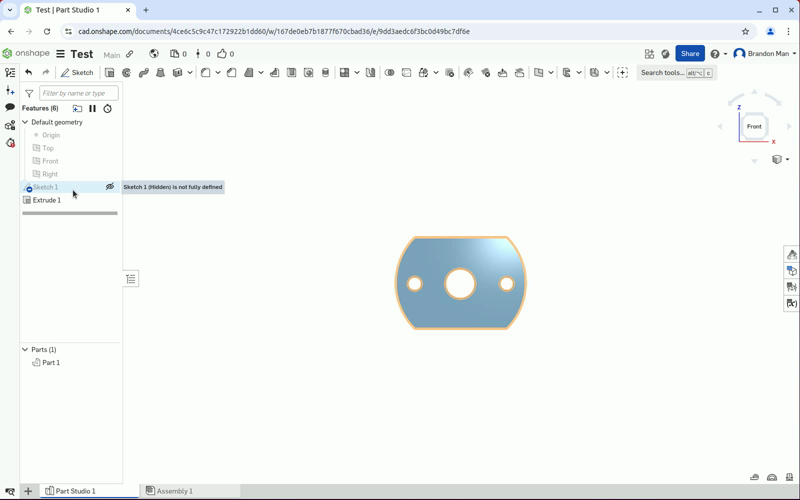
click(73, 189)
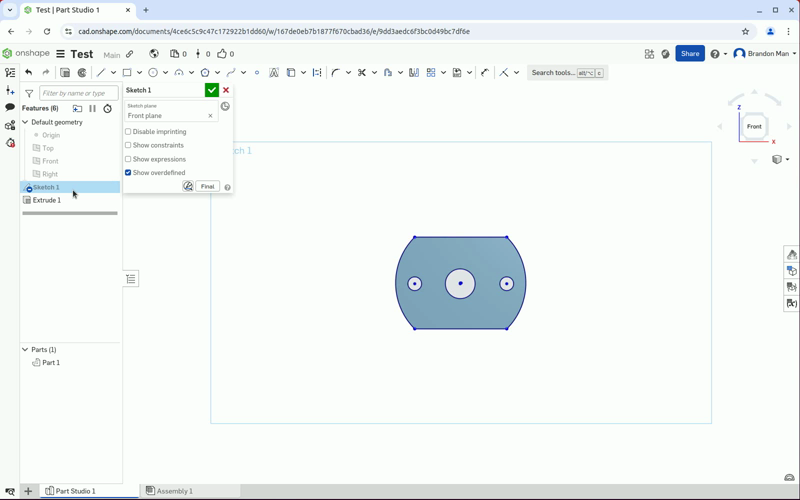
mouse_move(229, 92)
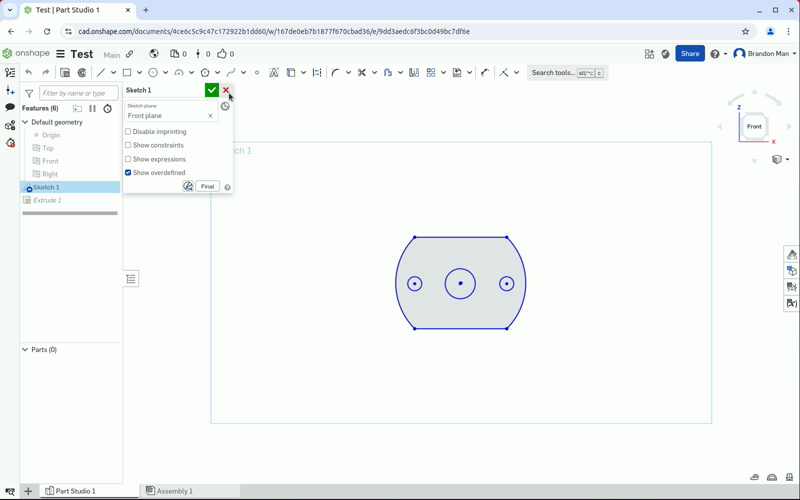
click(229, 92)
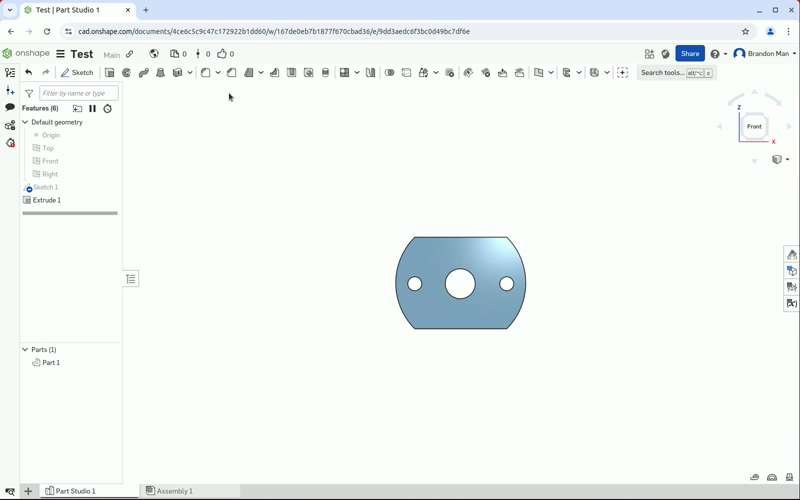
mouse_move(541, 75)
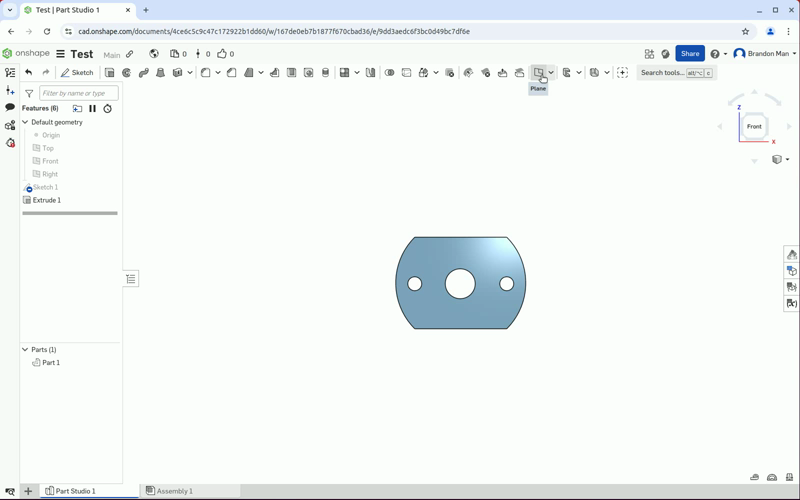
click(541, 75)
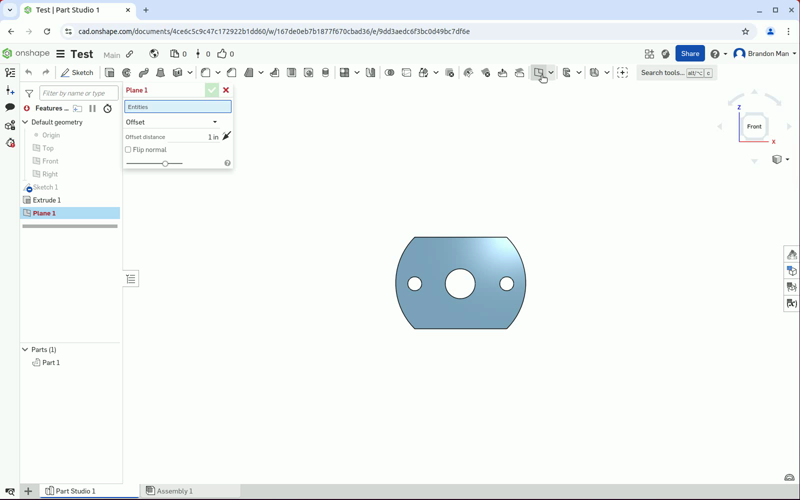
mouse_move(73, 163)
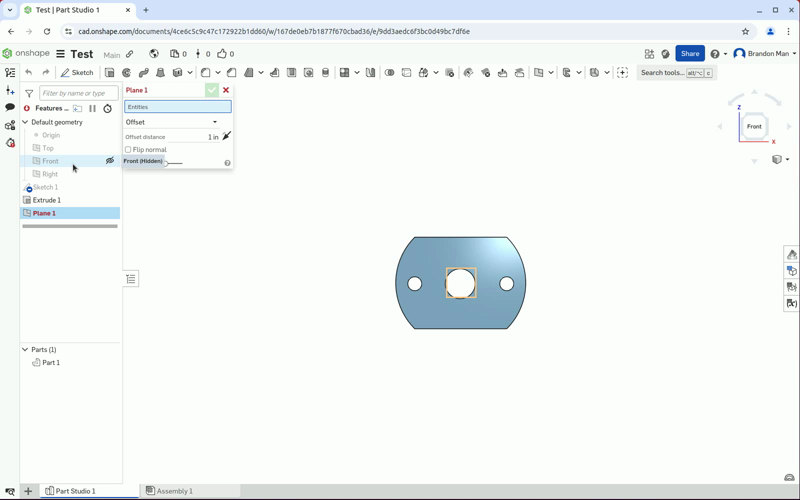
click(73, 163)
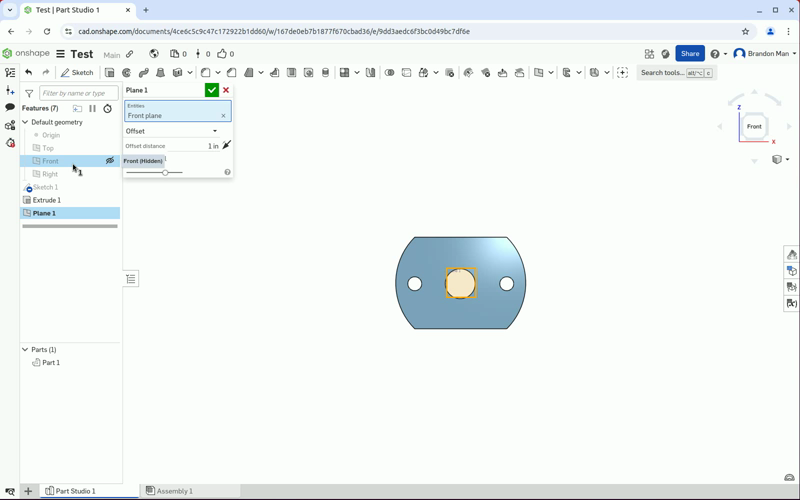
key(tab, 2)
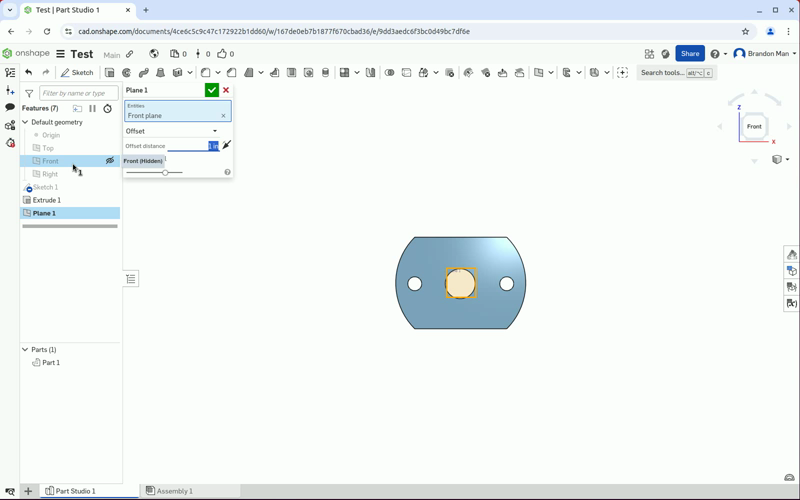
text(5.053)
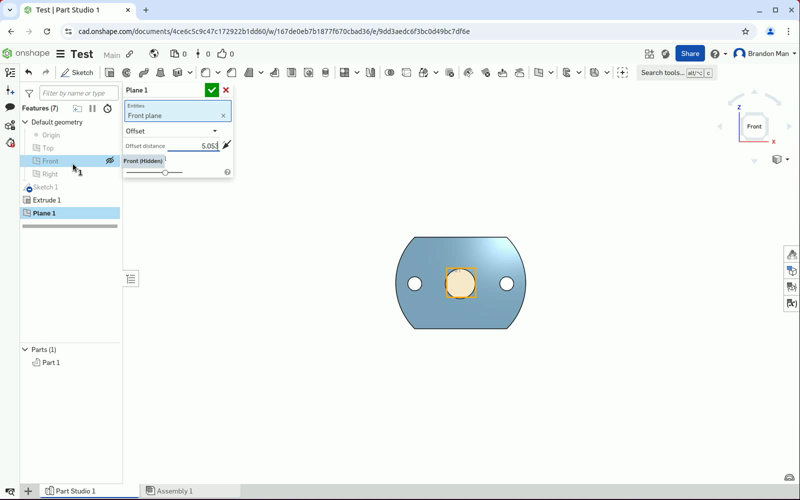
key(enter, 2)
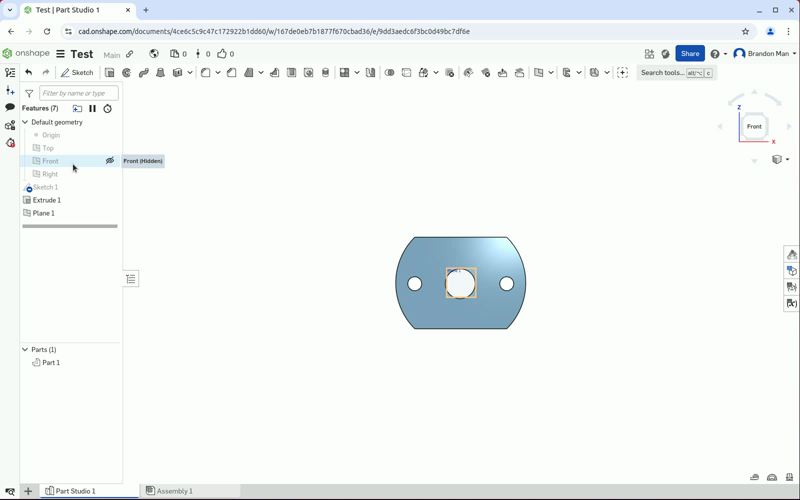
key(shift+s)
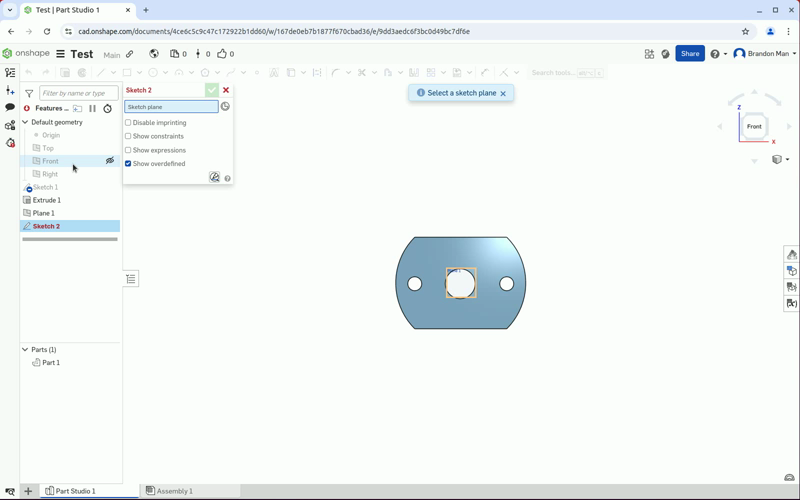
mouse_move(73, 215)
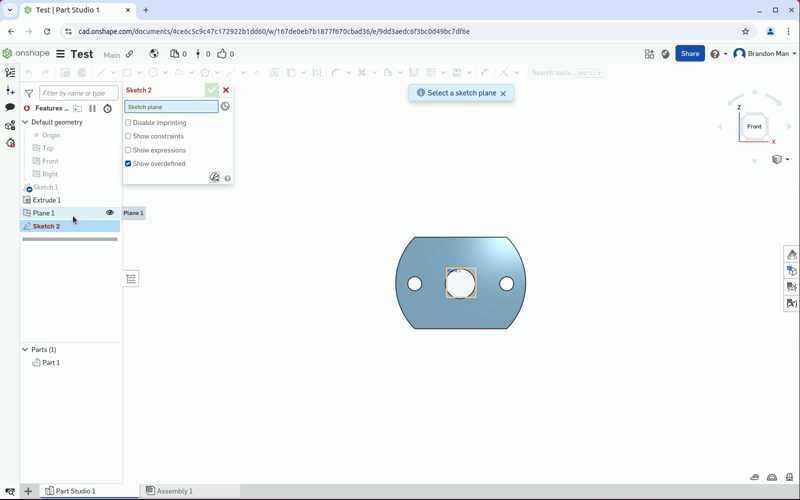
click(73, 215)
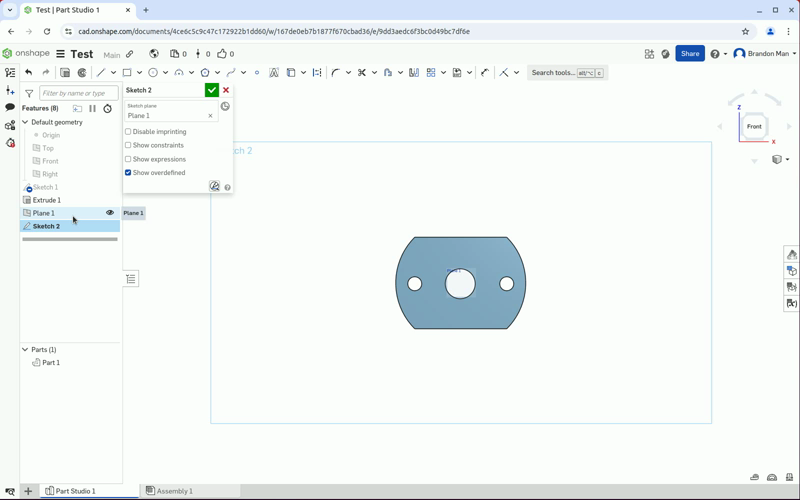
mouse_move(73, 352)
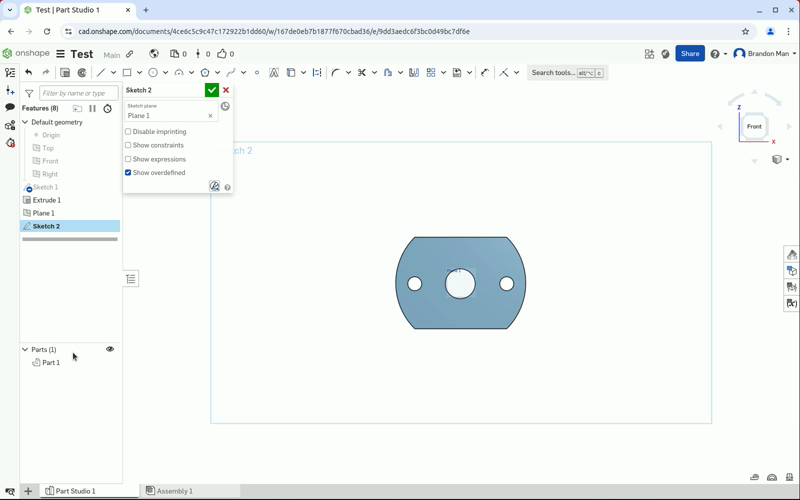
key(y)
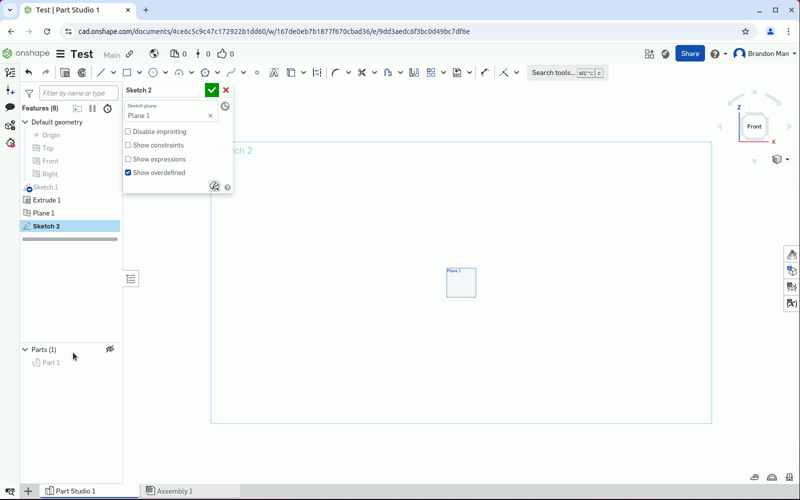
key(c)
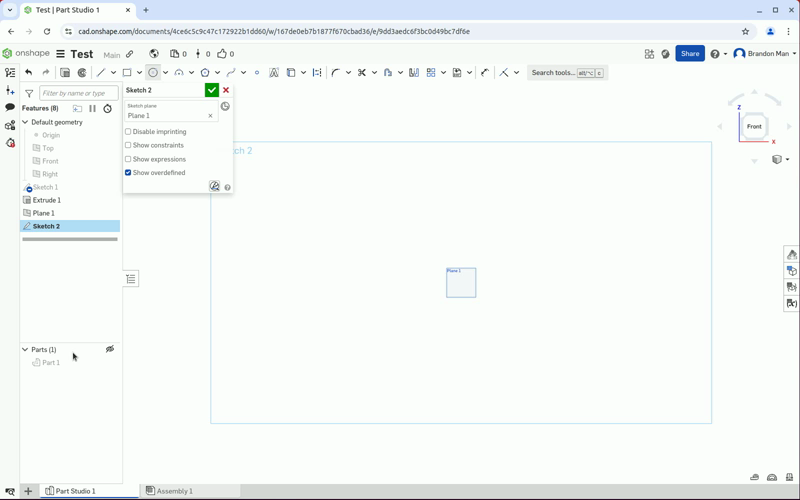
key_down(shift)
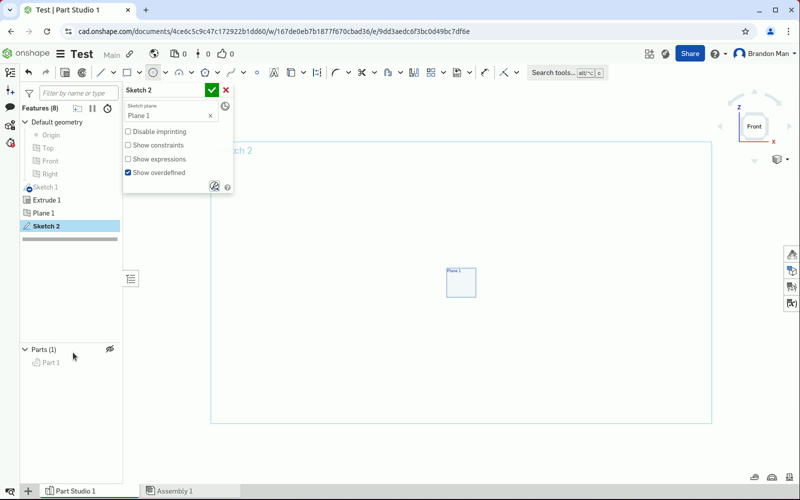
mouse_move(460, 282)
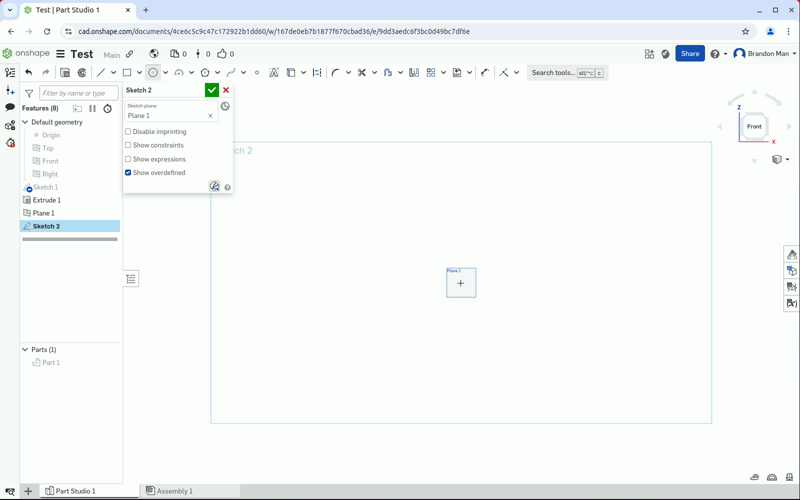
click(460, 282)
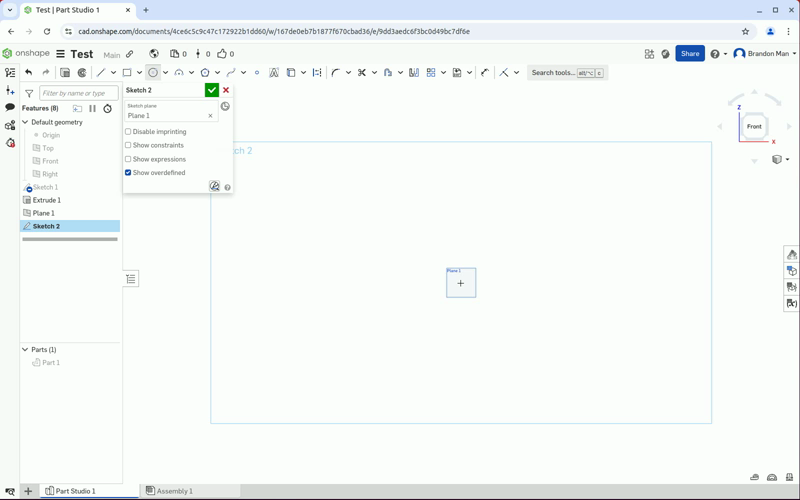
key_up(shift)
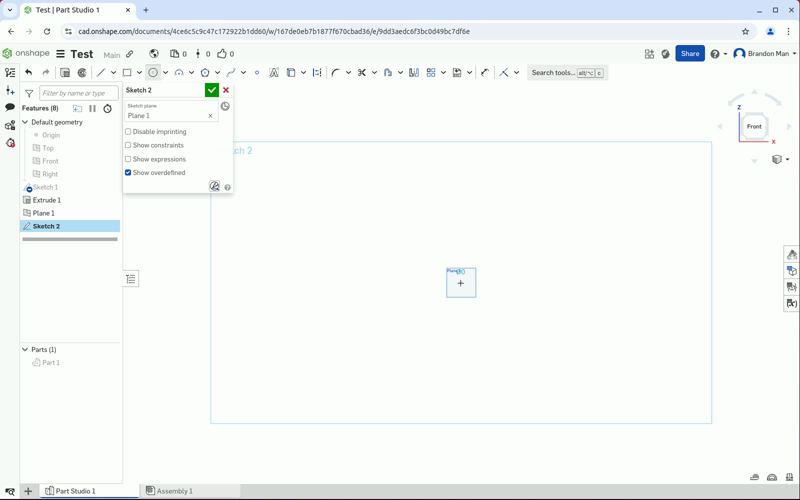
mouse_move(493, 282)
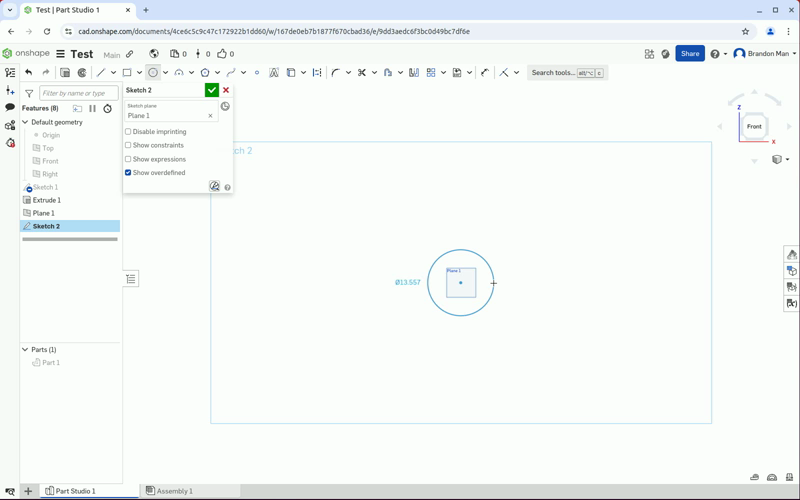
click(493, 282)
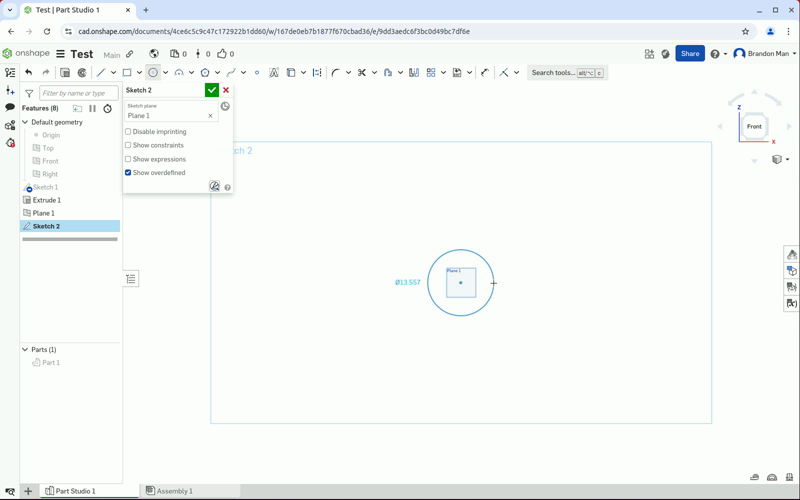
key(esc)
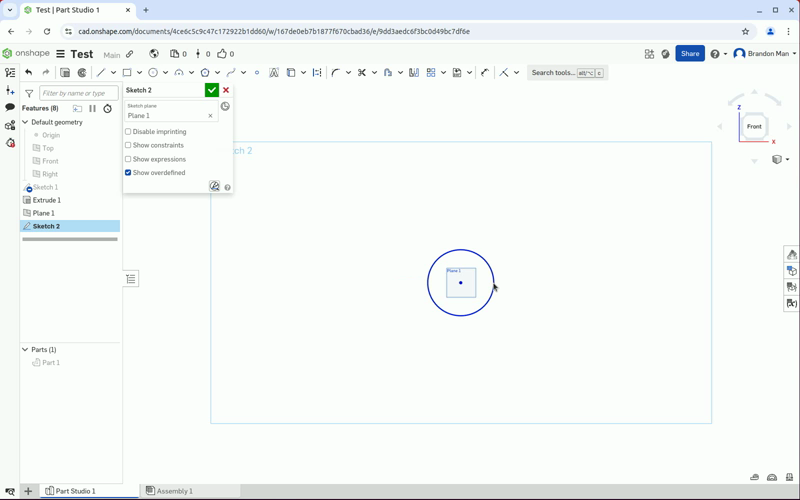
key(c)
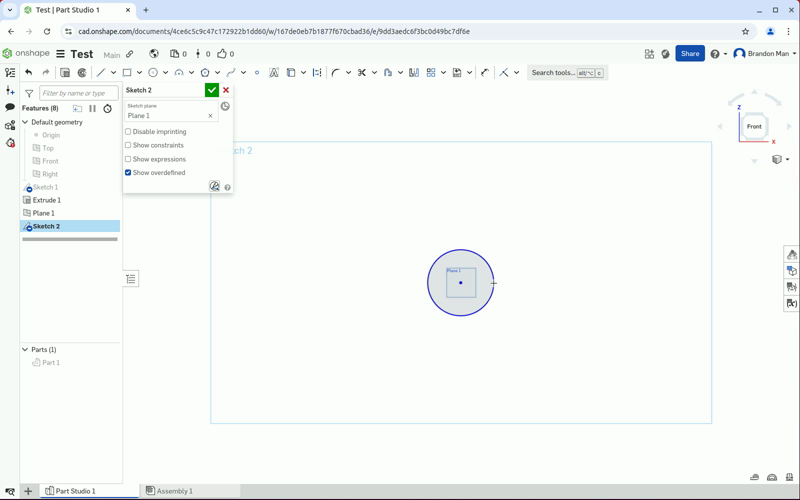
key_down(shift)
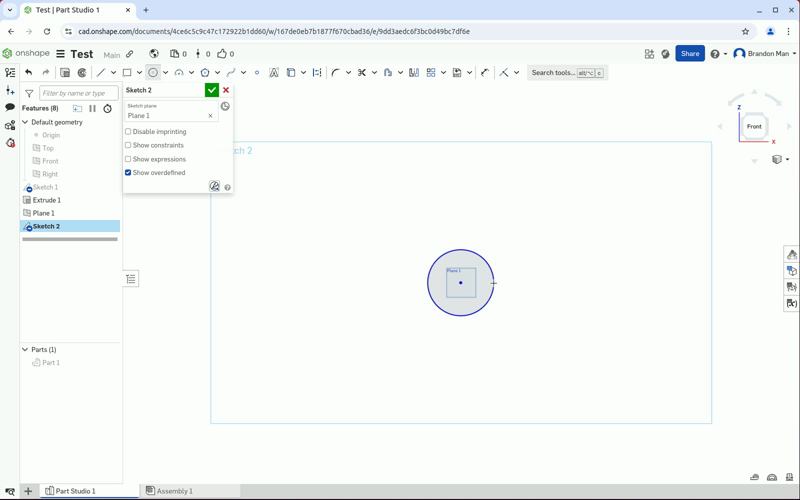
mouse_move(460, 282)
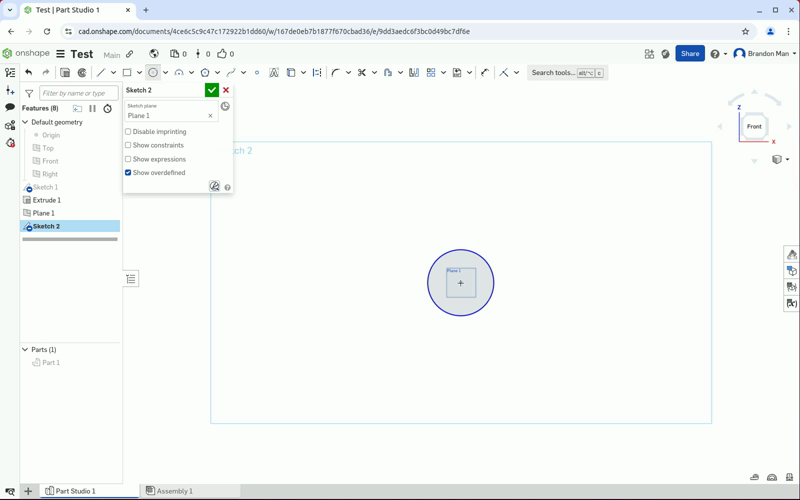
click(460, 282)
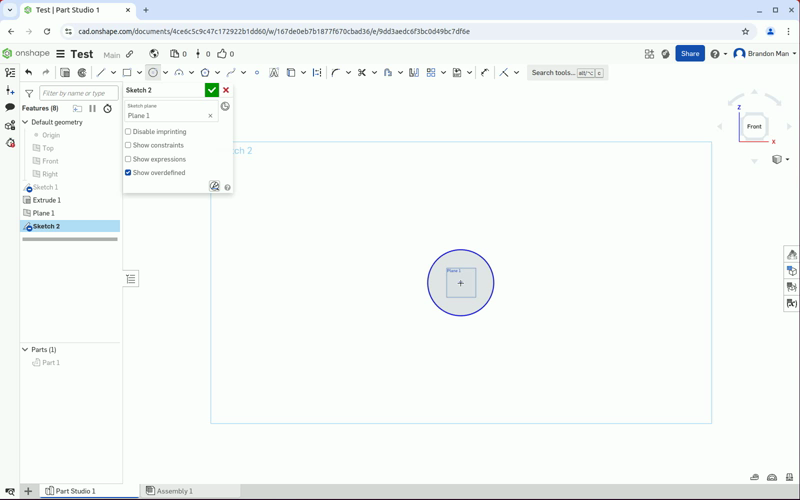
key_up(shift)
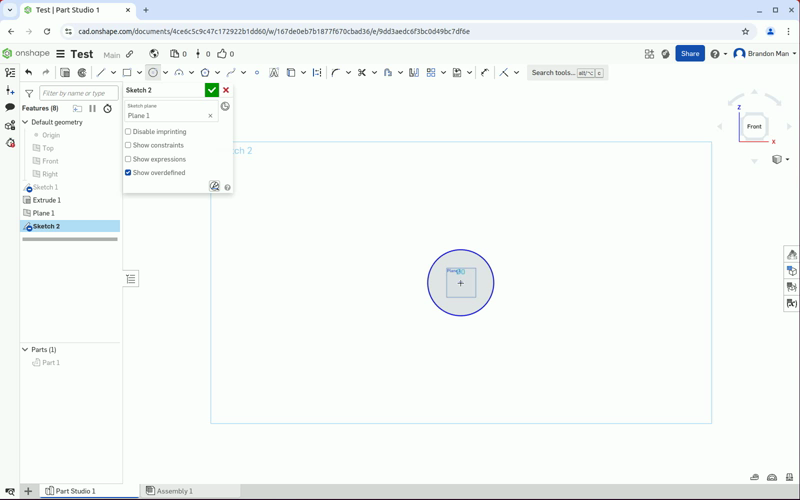
mouse_move(475, 282)
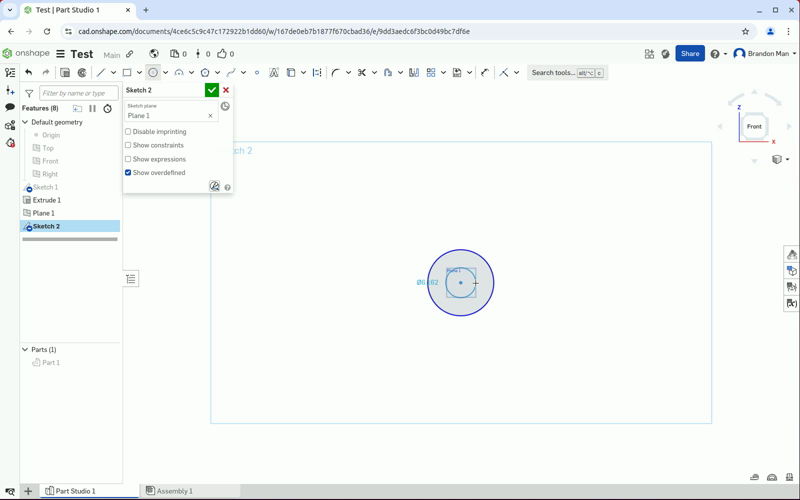
click(475, 282)
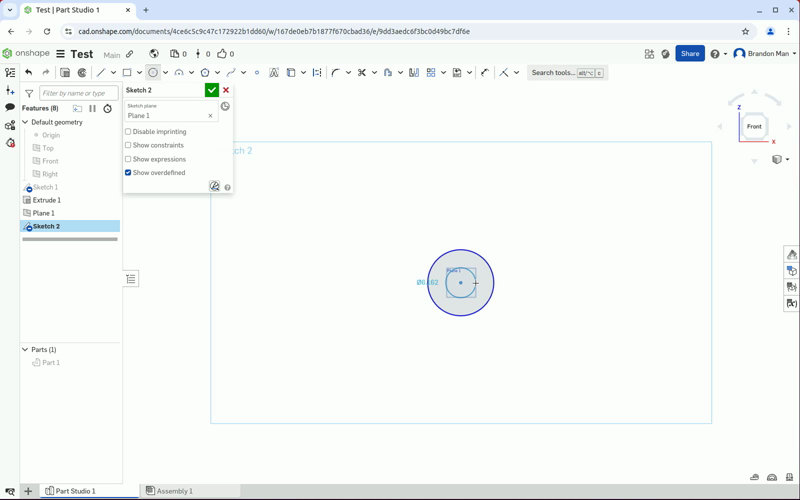
key(esc)
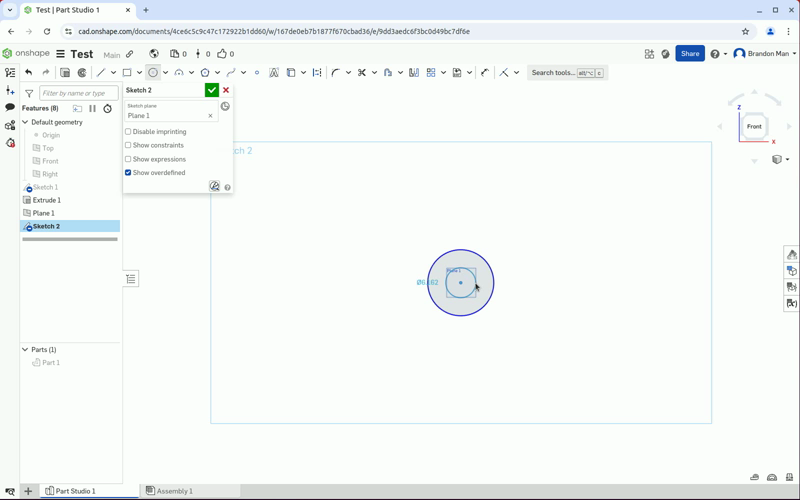
mouse_move(467, 258)
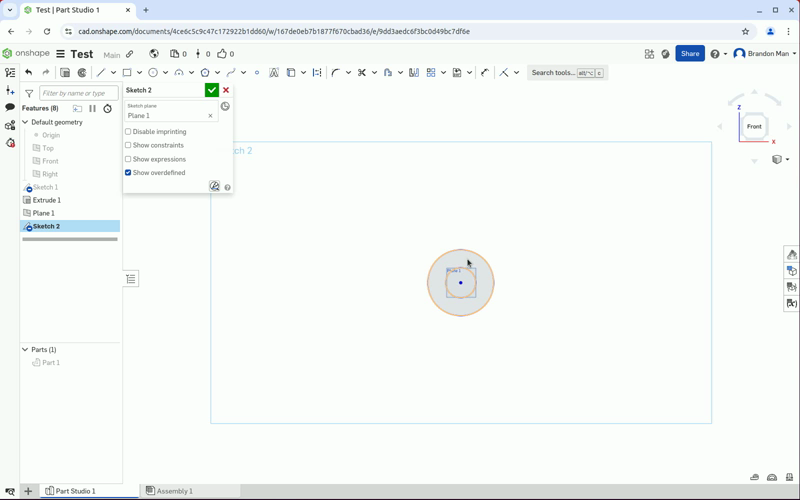
click(467, 258)
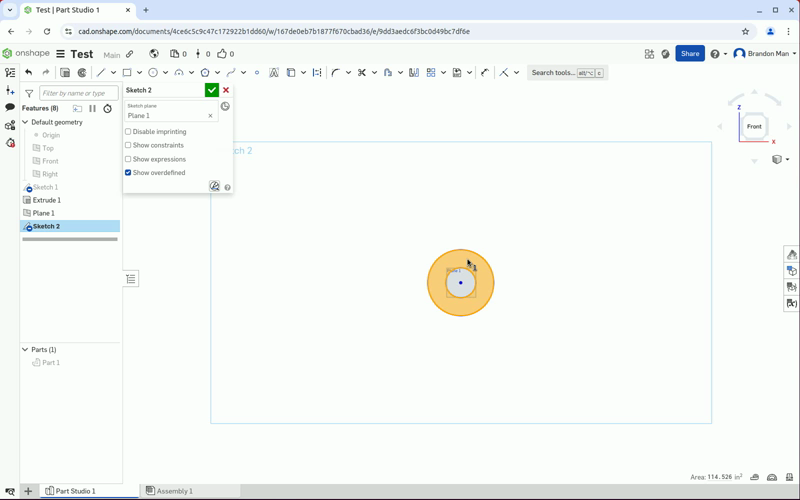
mouse_move(73, 352)
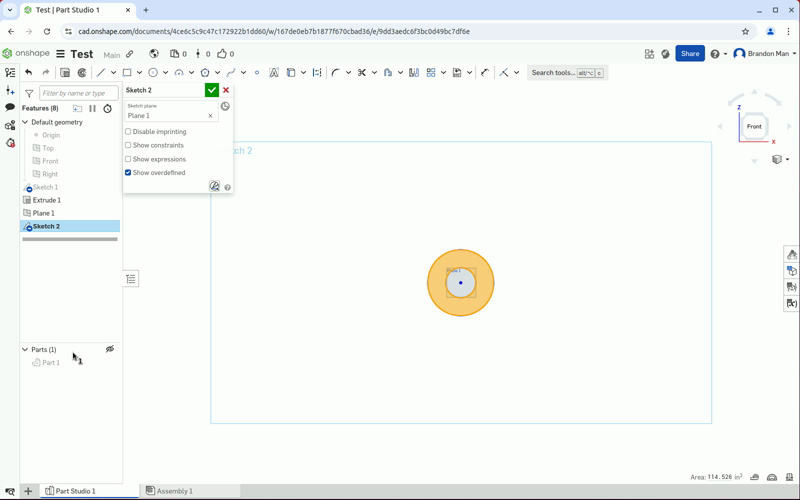
key(shift+y)
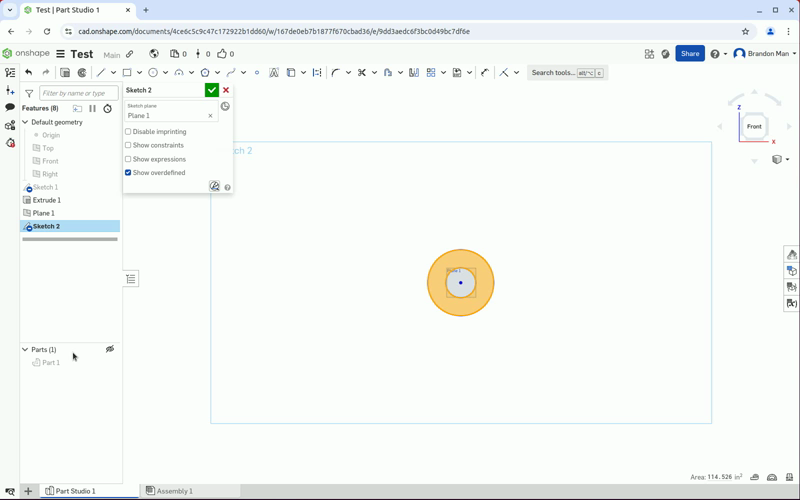
key(shift+e)
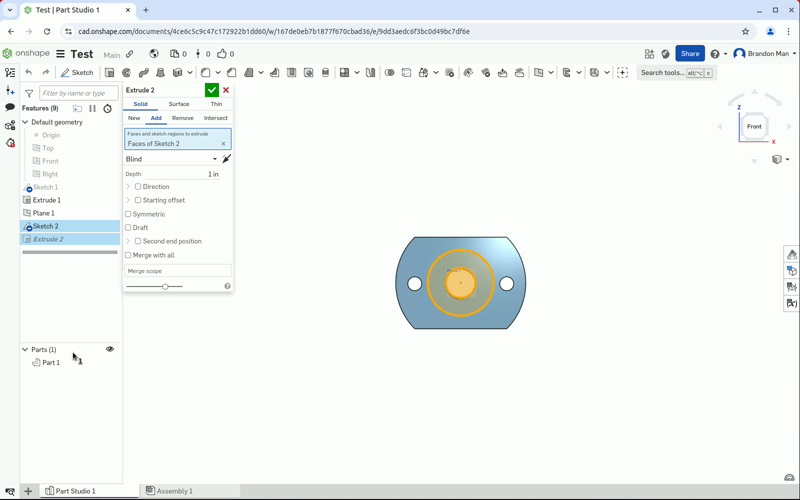
mouse_move(143, 106)
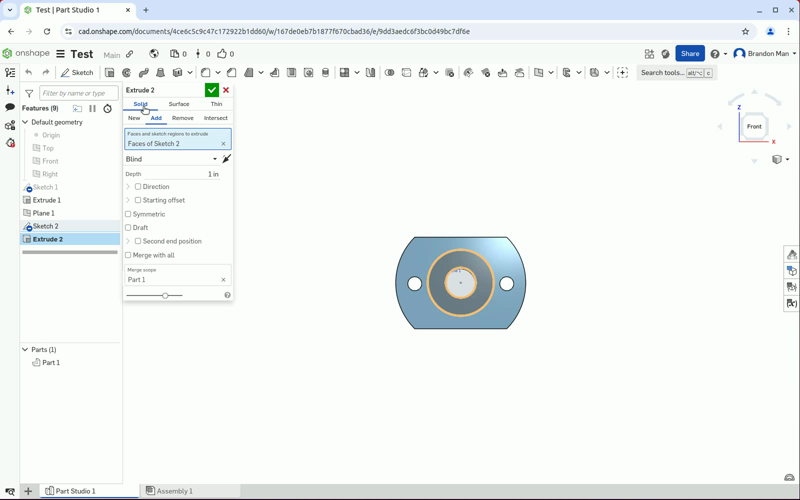
click(143, 106)
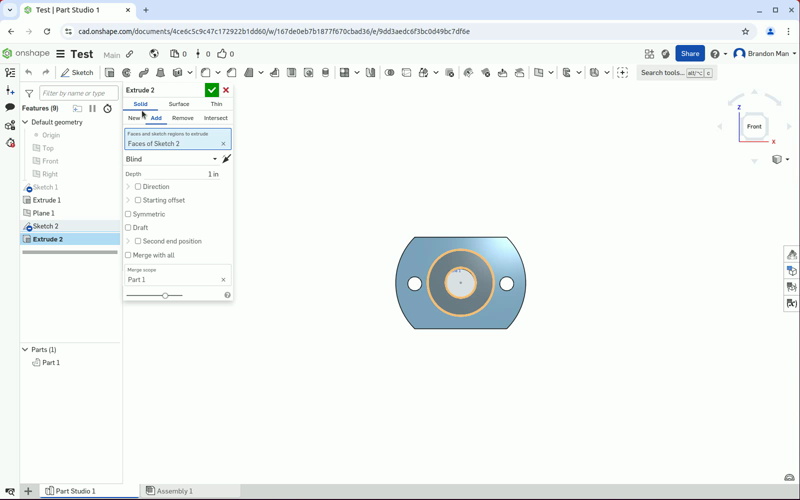
mouse_move(137, 120)
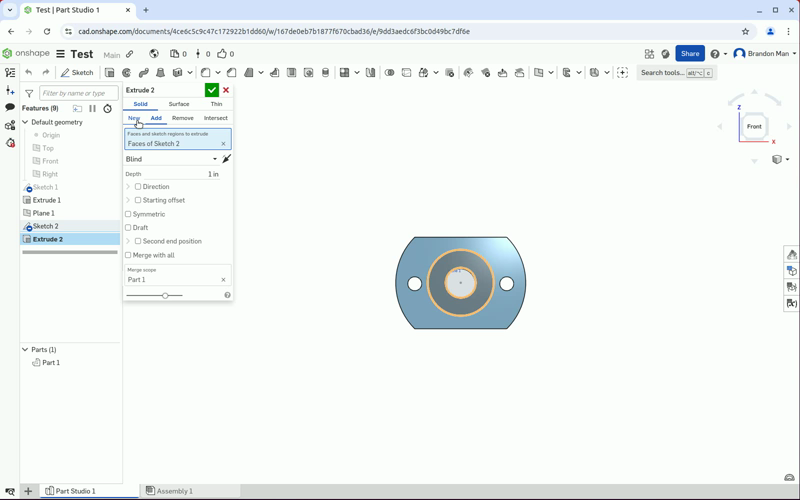
click(137, 120)
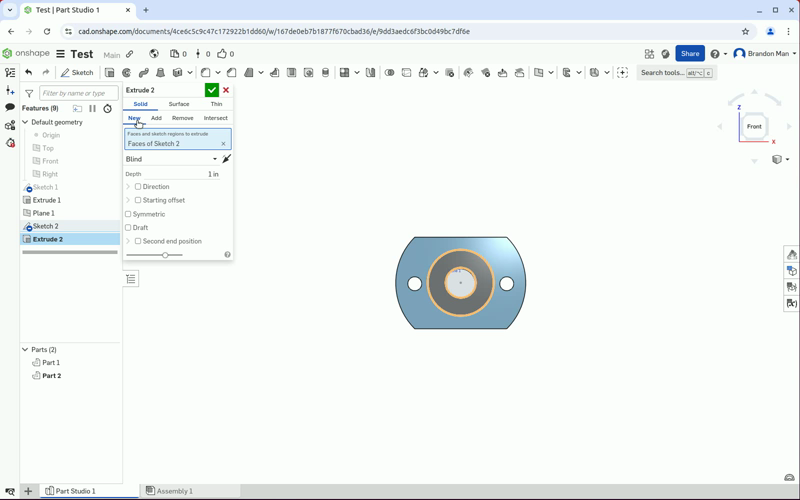
key(tab, 4)
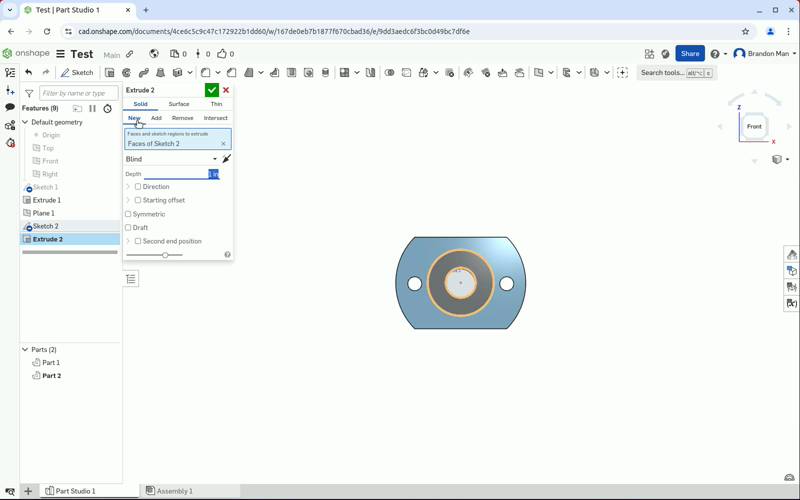
text(18.053)
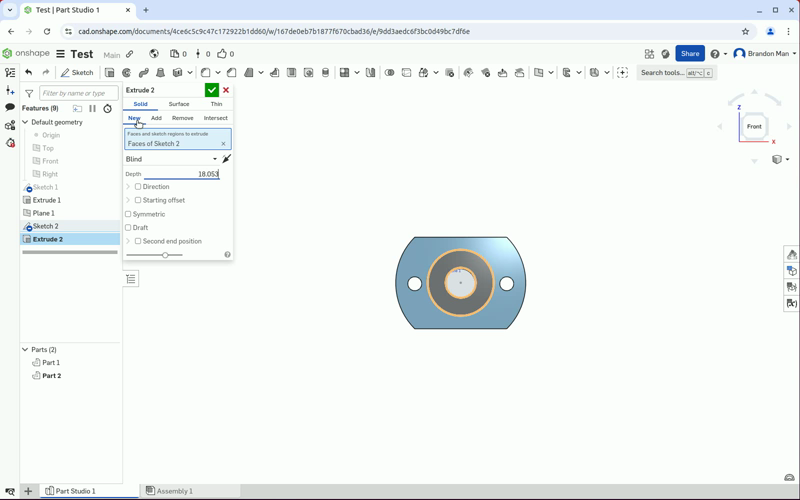
key(enter)
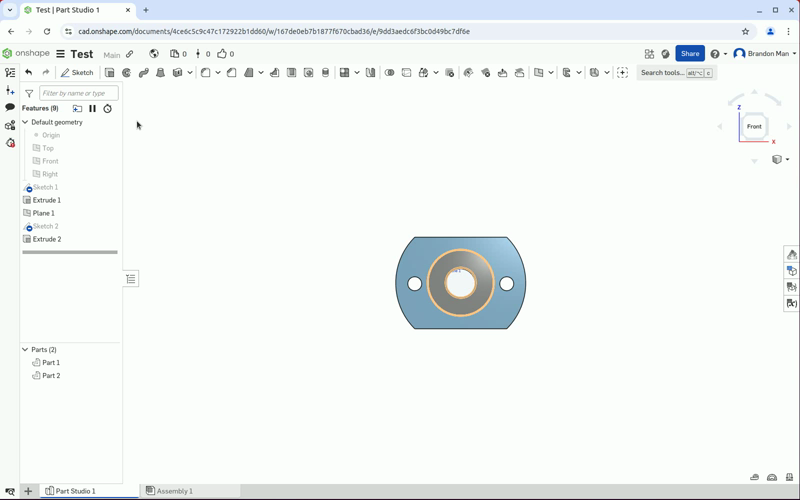
key(shift+h)
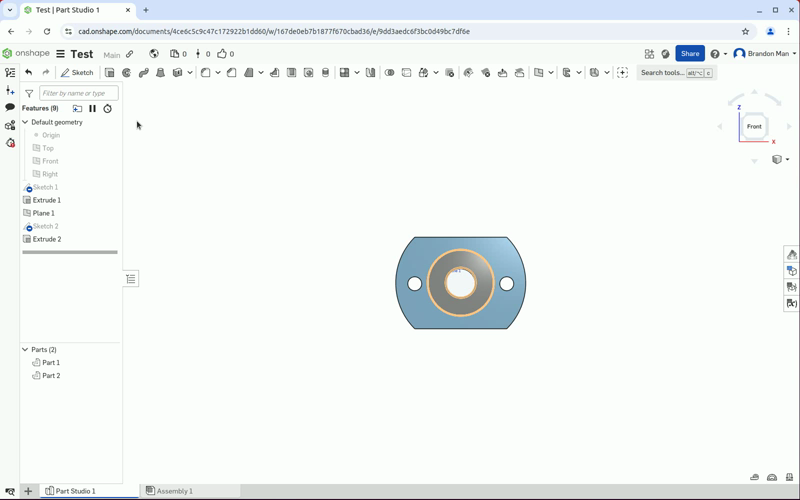
key(shift+h)
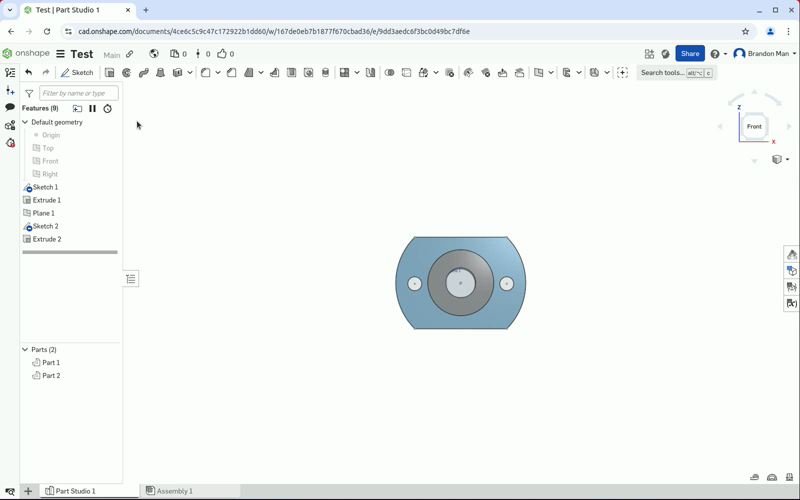
key(shift+7)
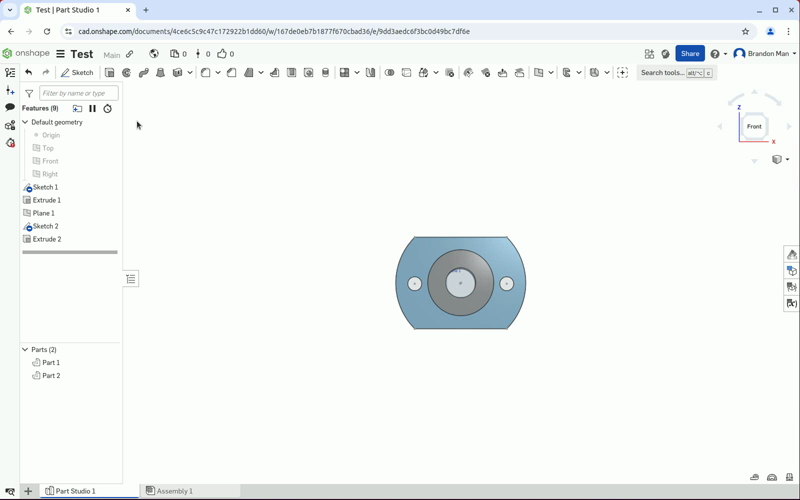
key(left, 2)
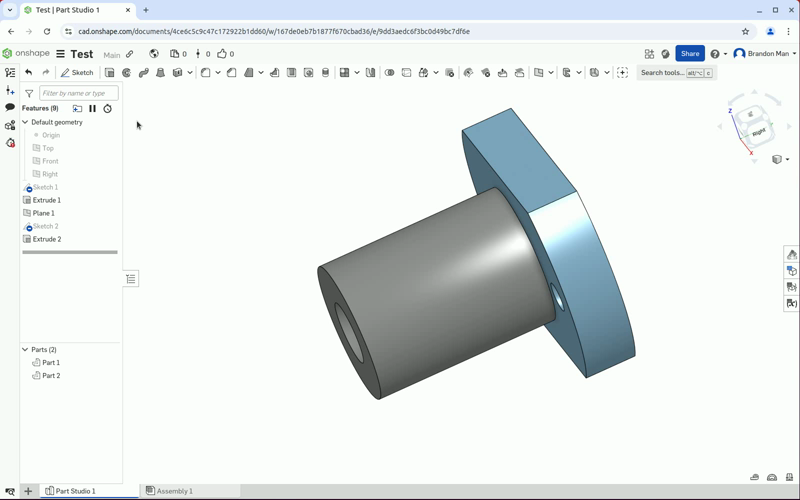
key(down, 2)
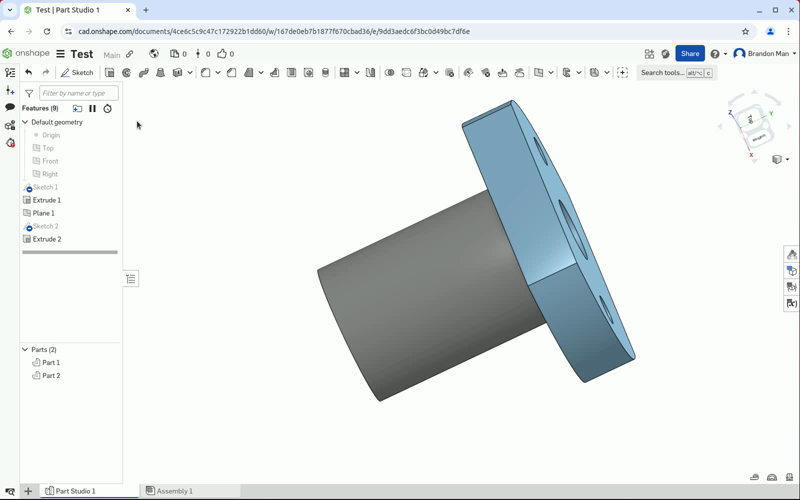
key(up, 2)
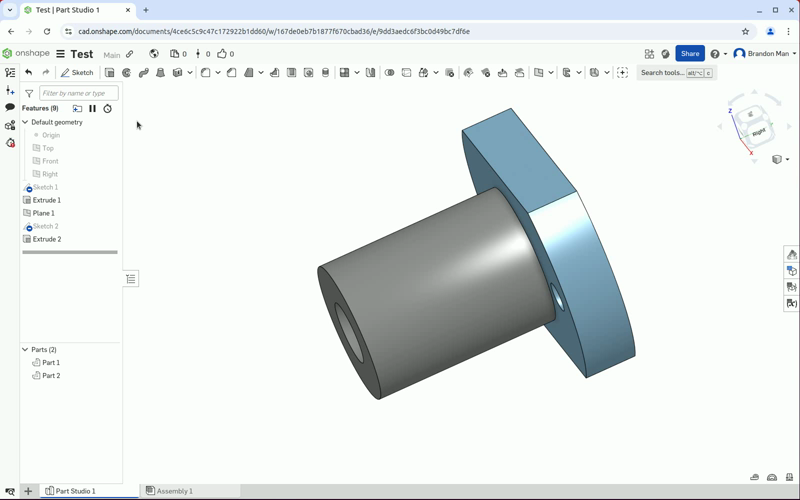
key(right, 2)
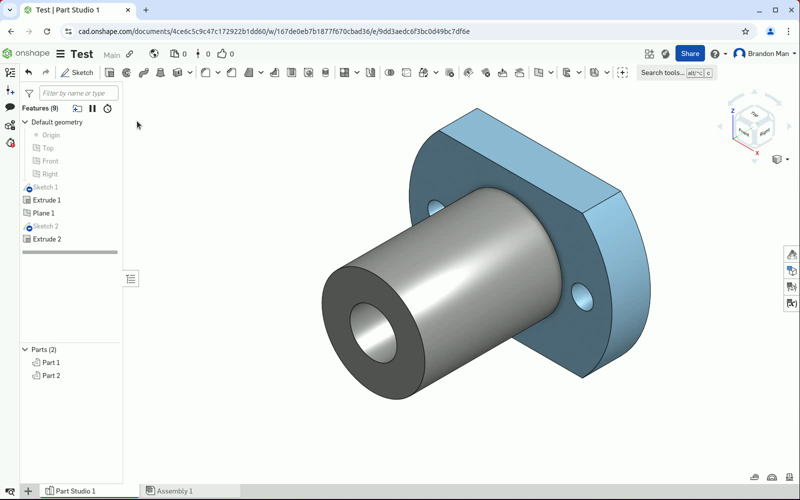
mouse_move(73, 189)
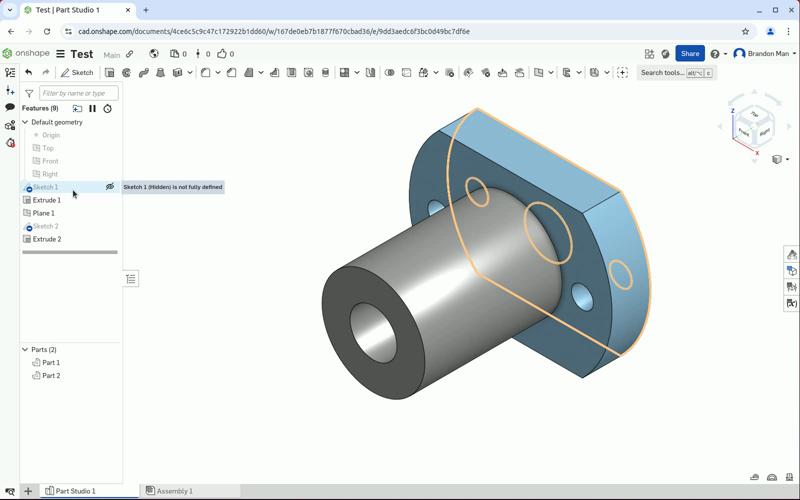
click(73, 189)